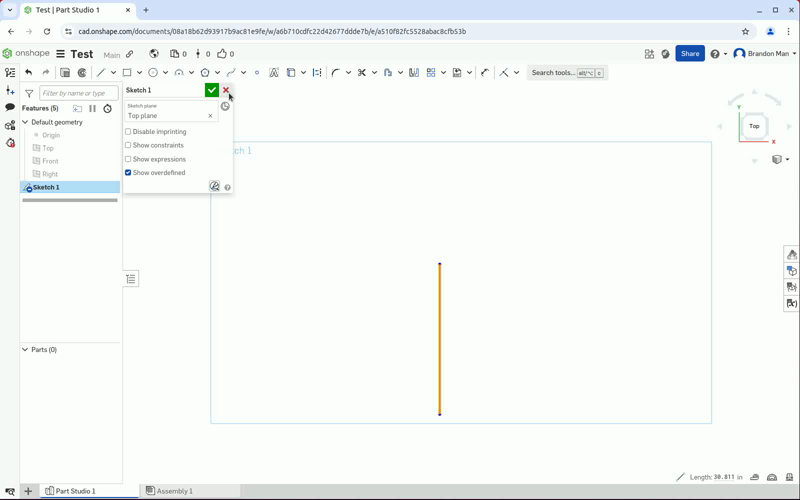
key(shift+h)
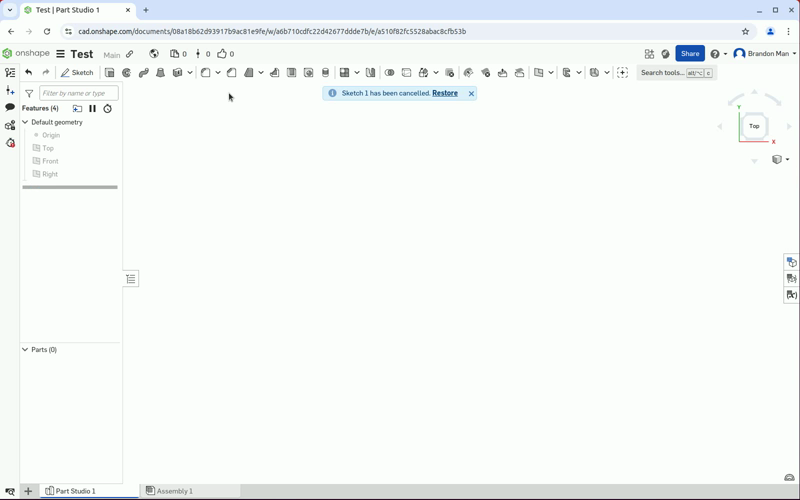
mouse_move(73, 352)
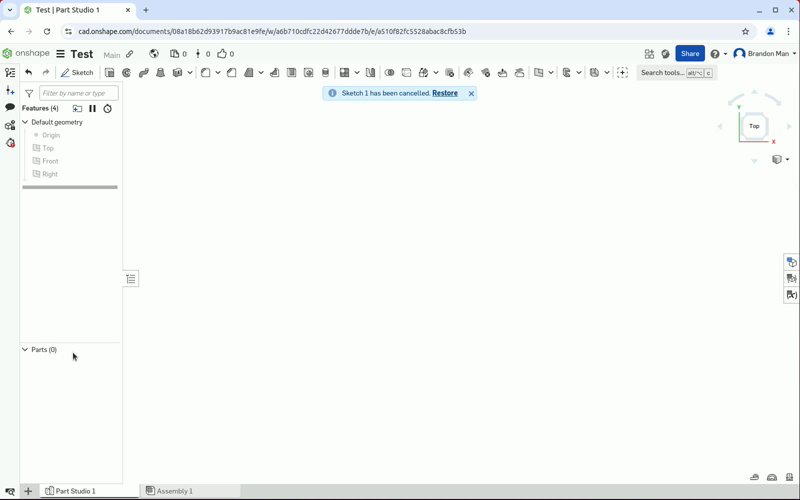
key(y)
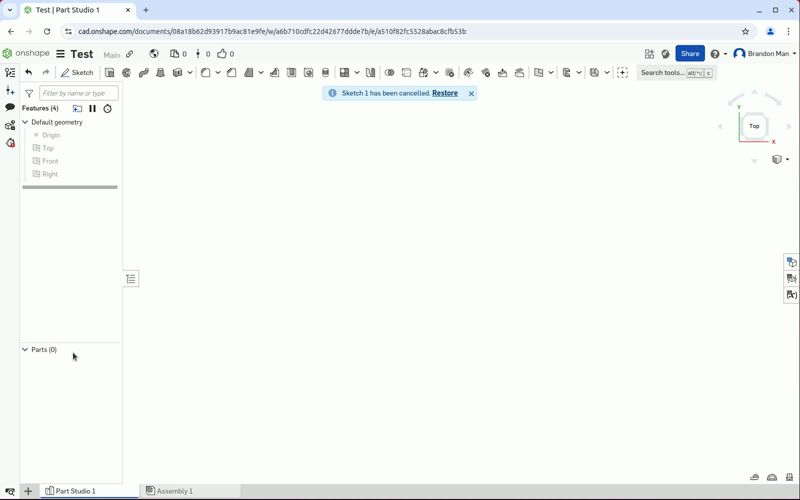
key(shift+p)
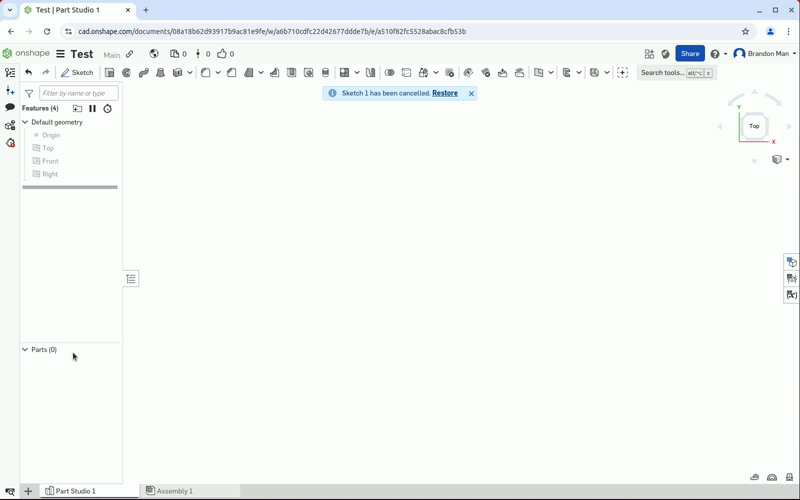
key(space)
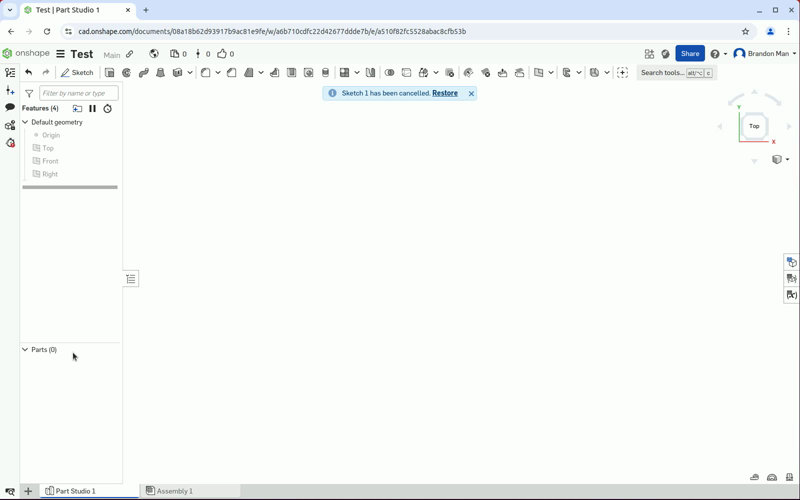
key_down(shift)
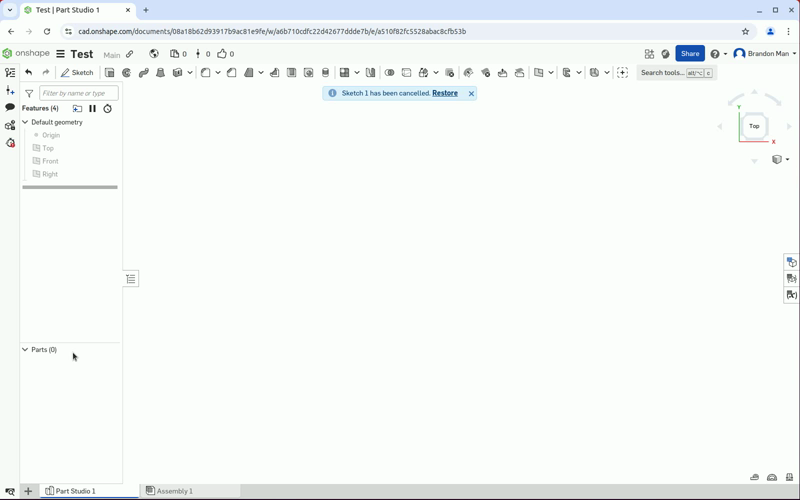
key(up)
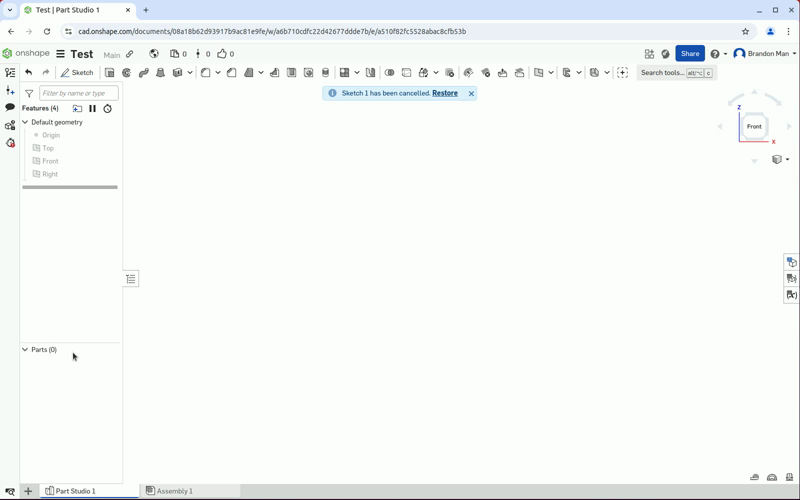
key_up(shift)
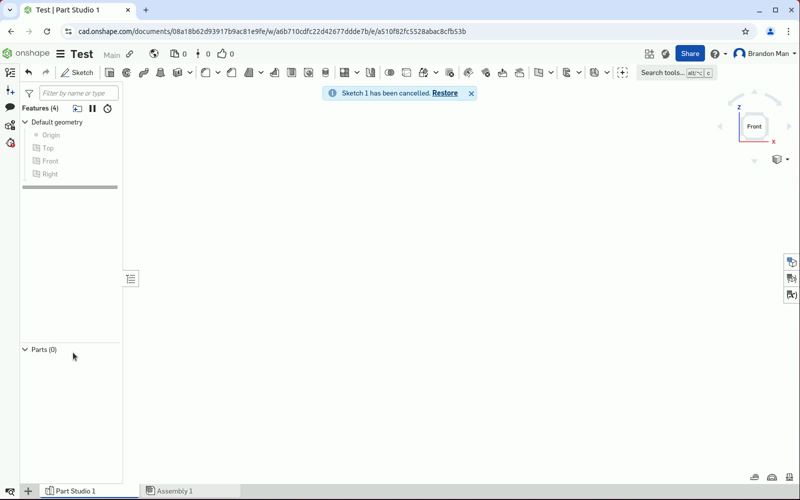
mouse_move(73, 352)
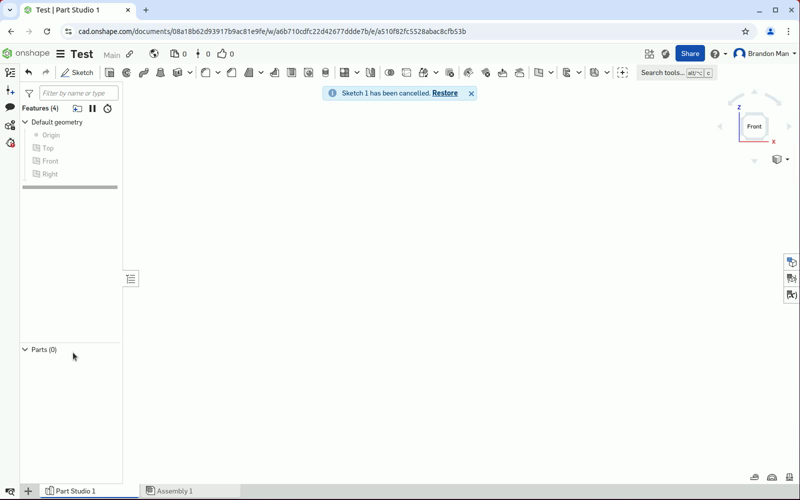
key(shift+y)
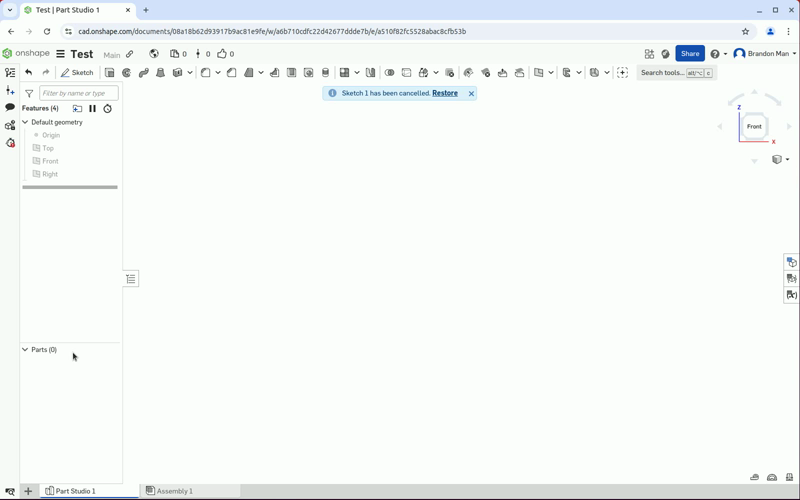
key(shift+s)
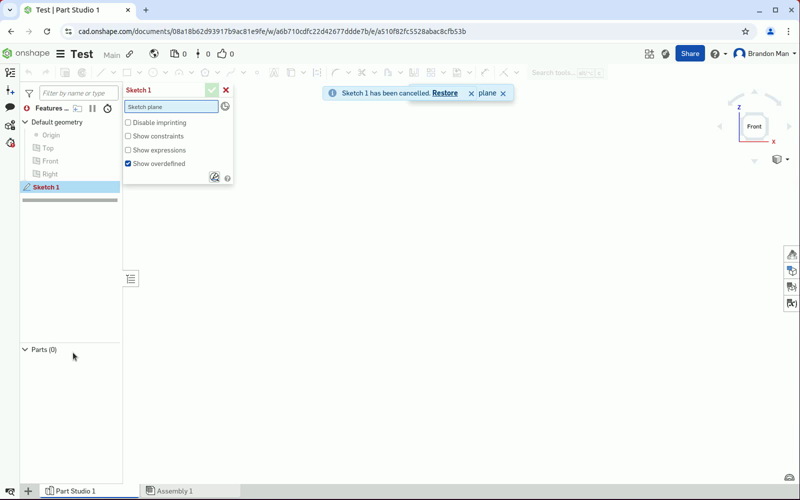
mouse_move(73, 163)
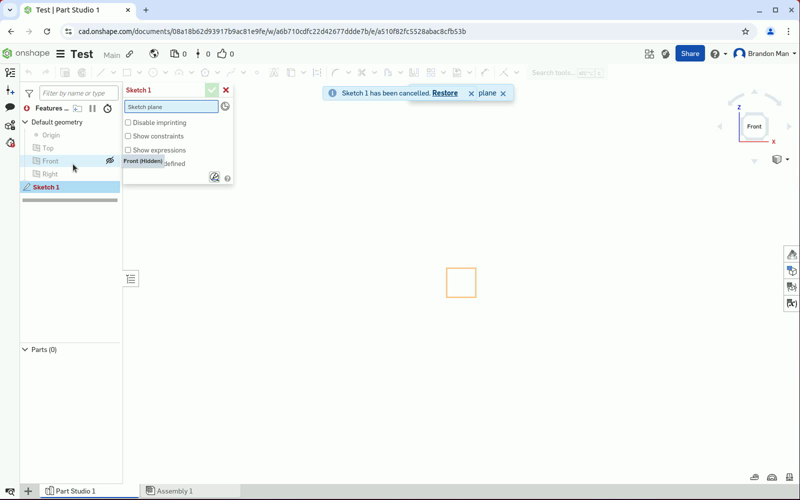
click(73, 163)
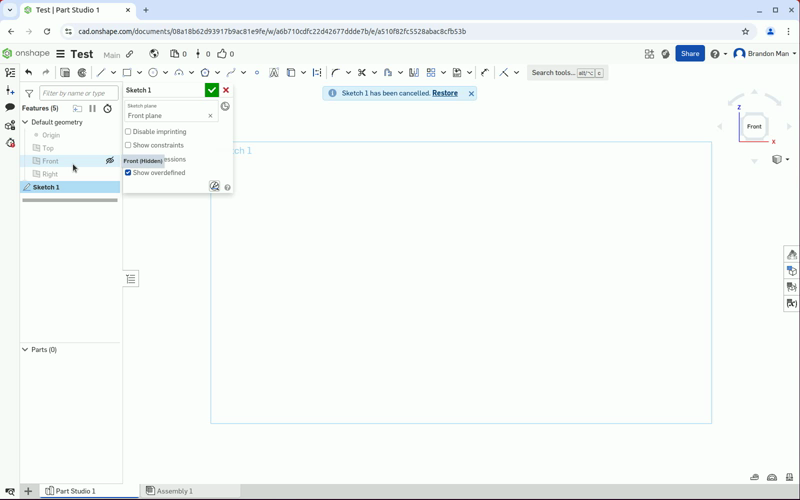
mouse_move(73, 352)
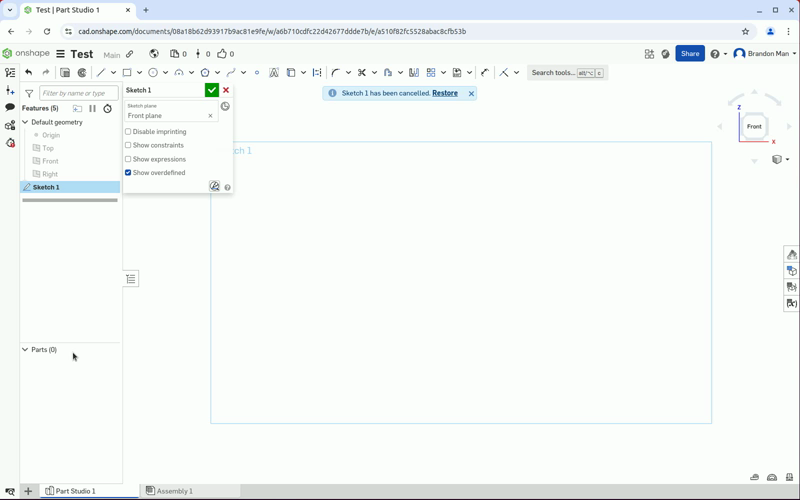
key(y)
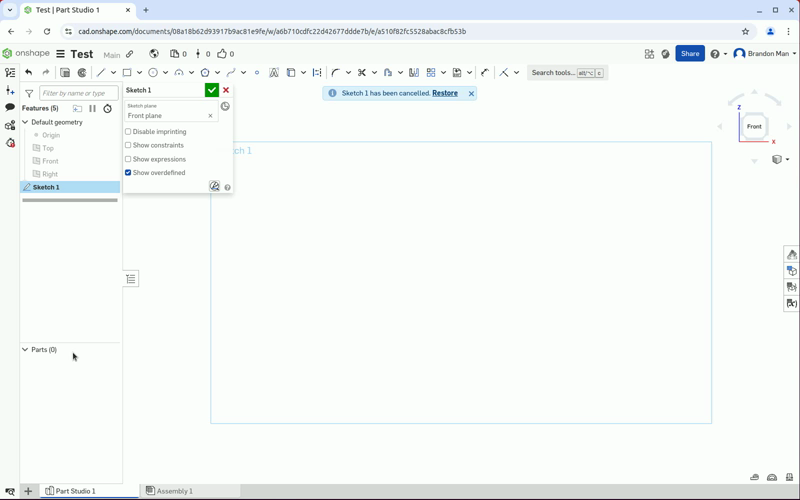
key(l)
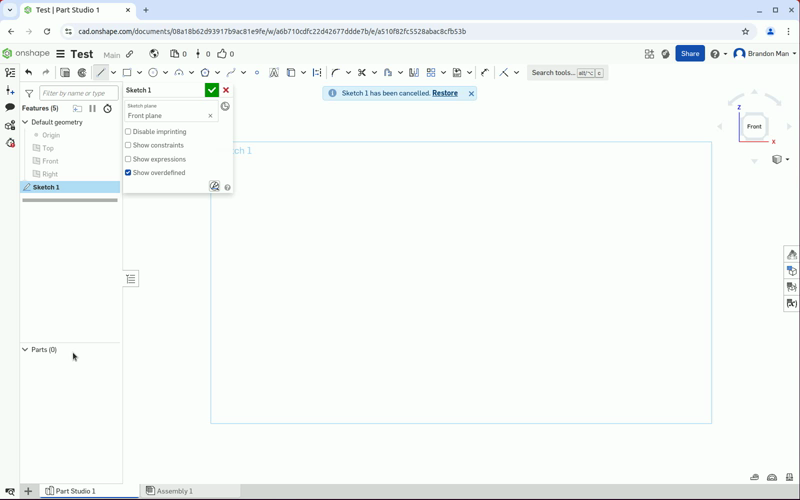
key_down(shift)
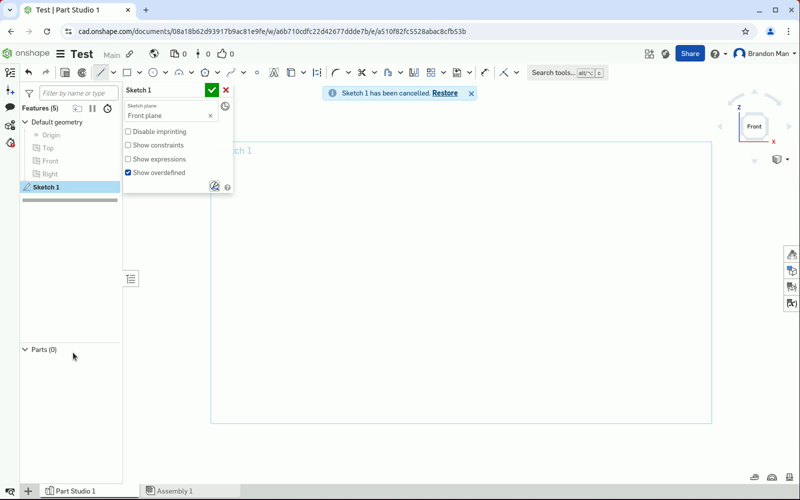
mouse_move(397, 282)
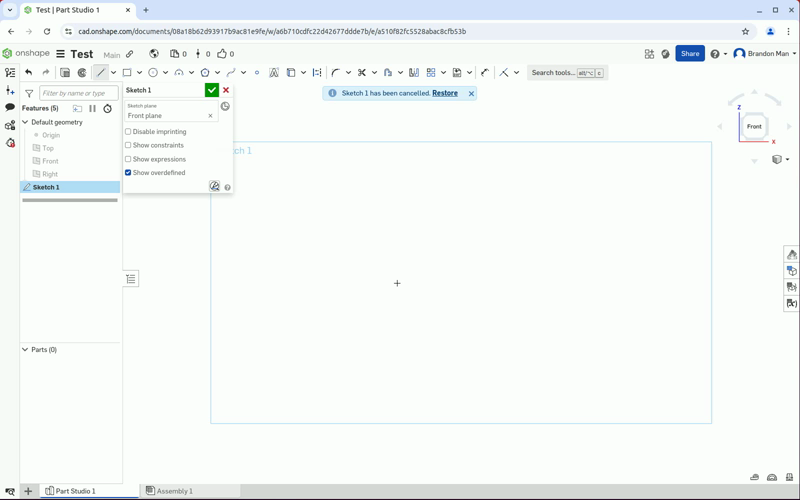
click(397, 282)
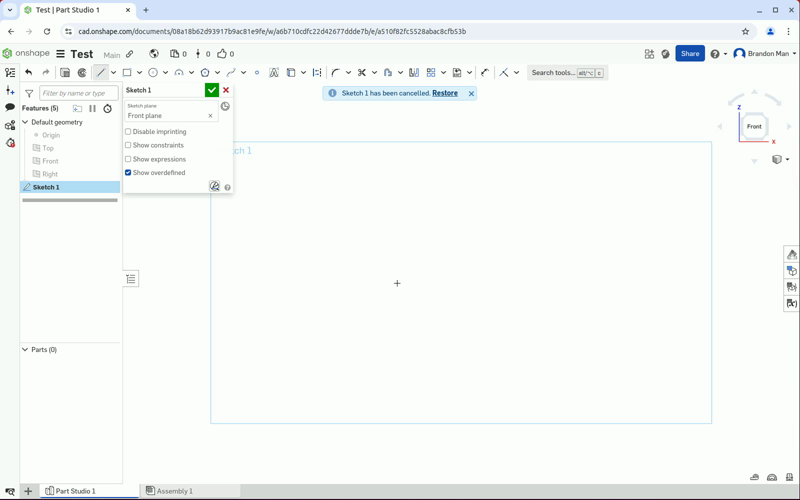
key_up(shift)
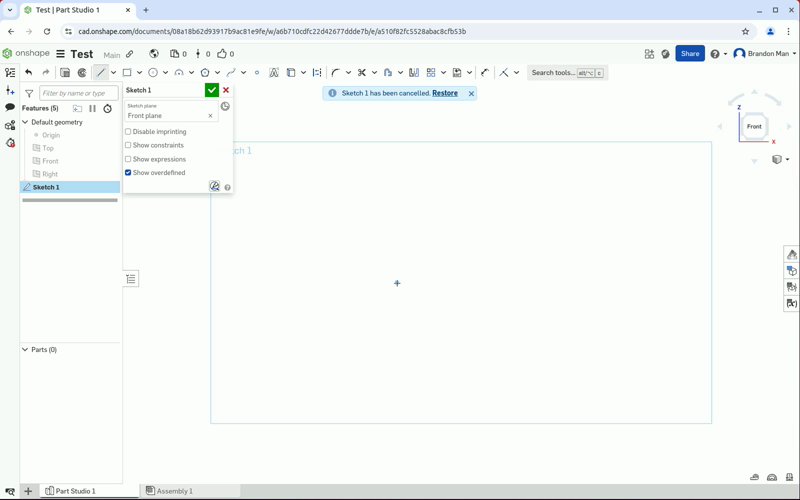
key_down(shift)
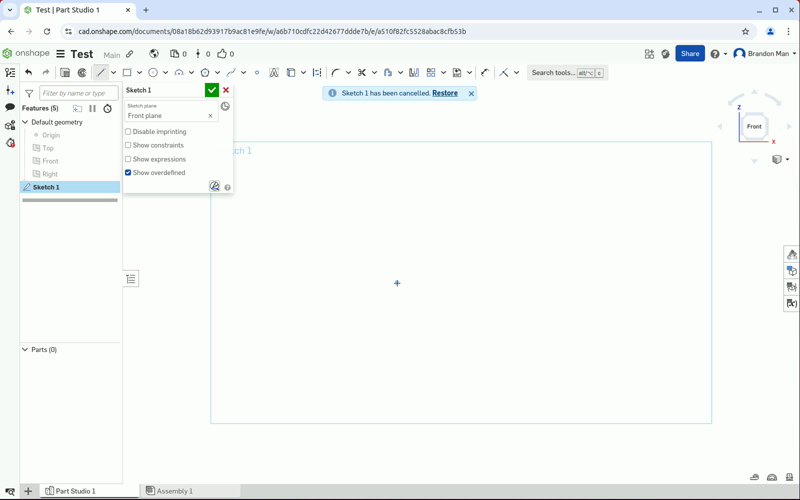
mouse_move(460, 282)
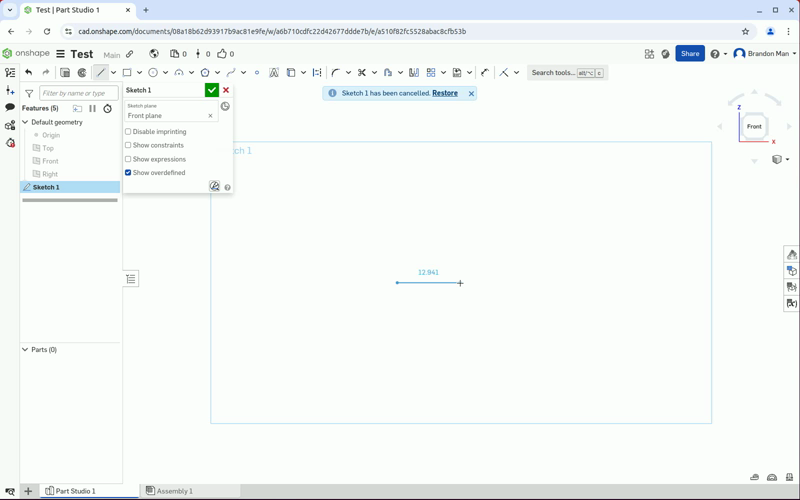
click(460, 282)
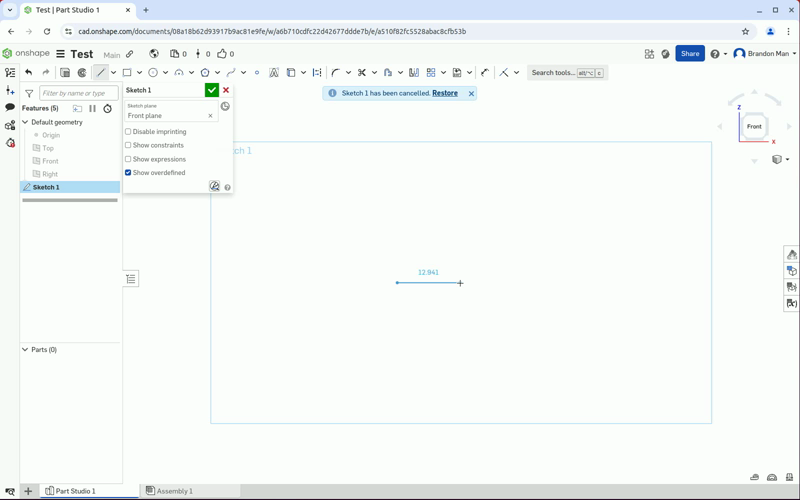
key_up(shift)
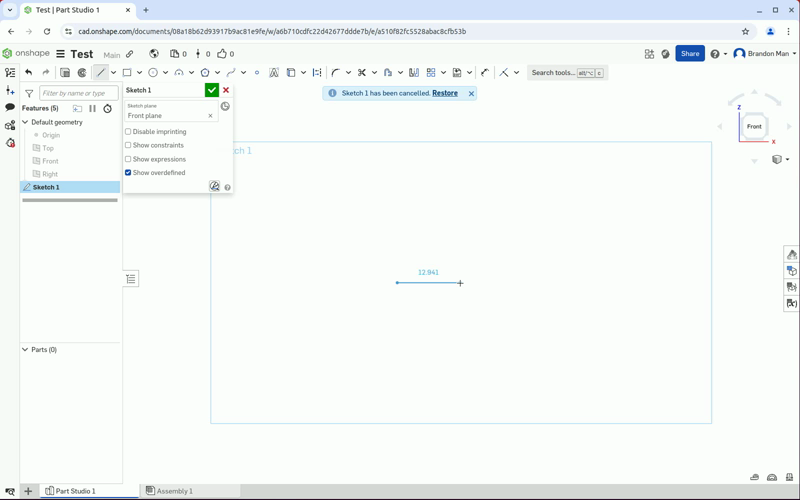
key_down(shift)
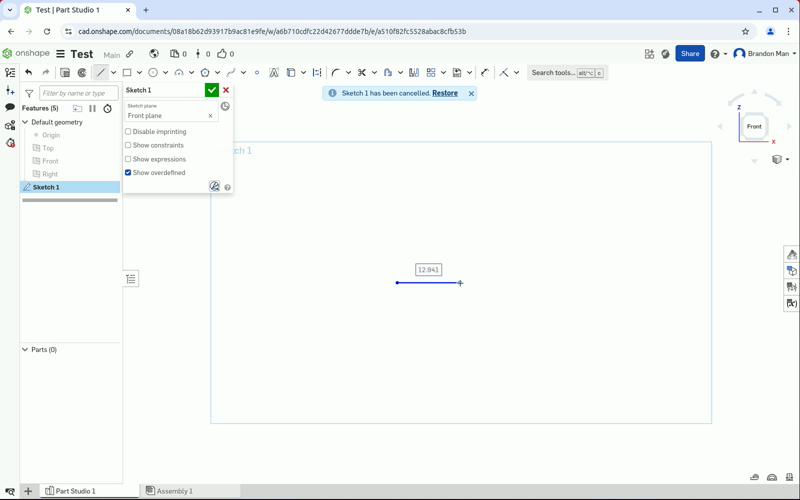
mouse_move(460, 170)
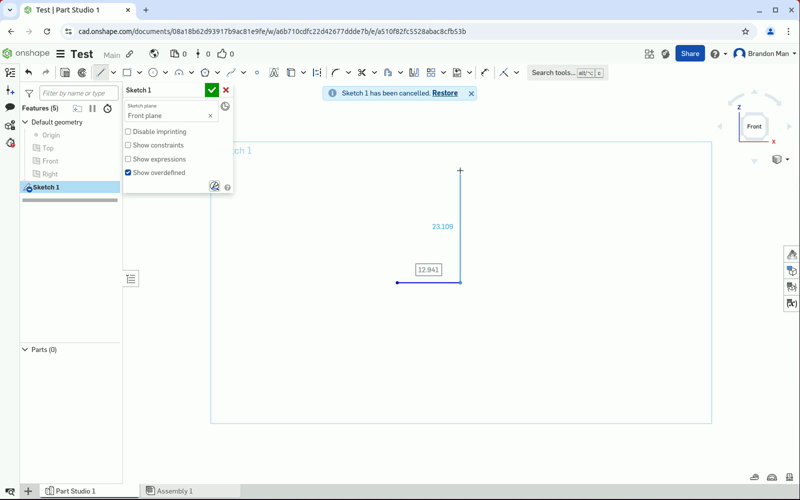
click(460, 170)
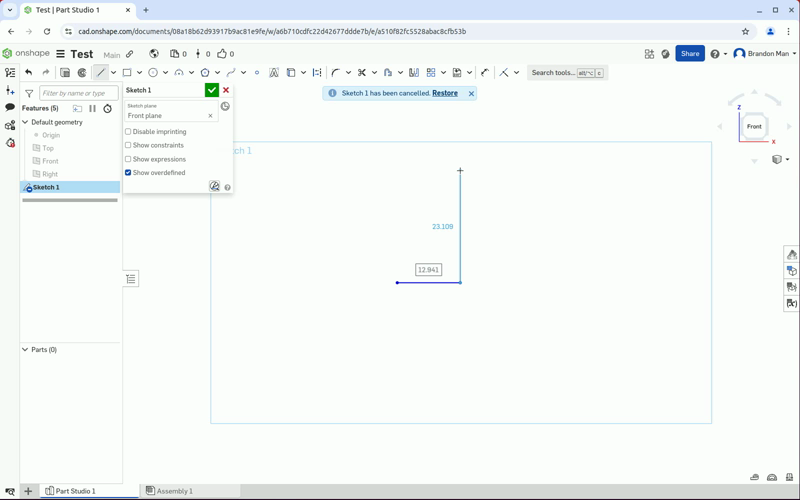
key_up(shift)
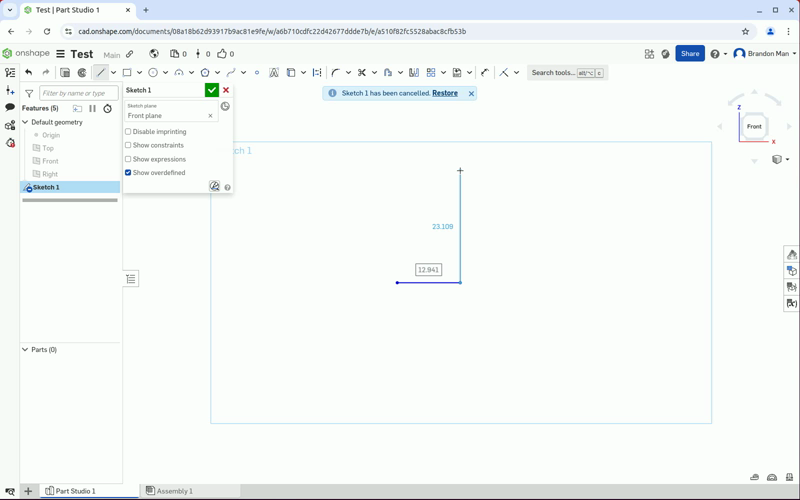
key_down(shift)
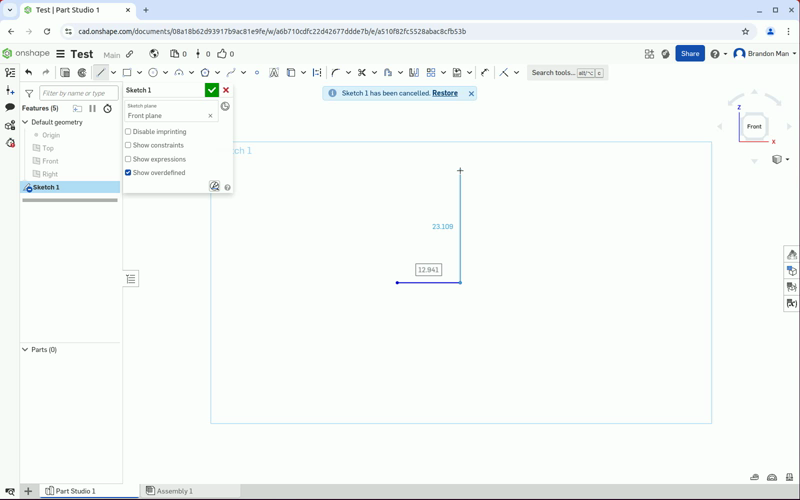
mouse_move(490, 170)
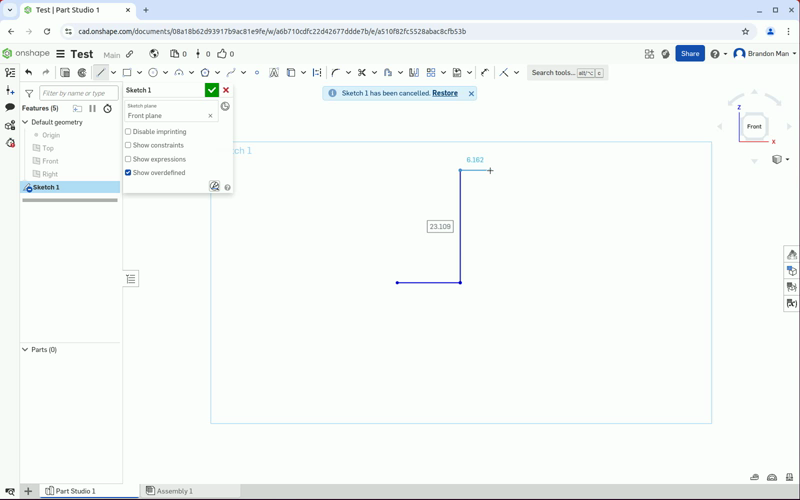
mouse_move(431, 170)
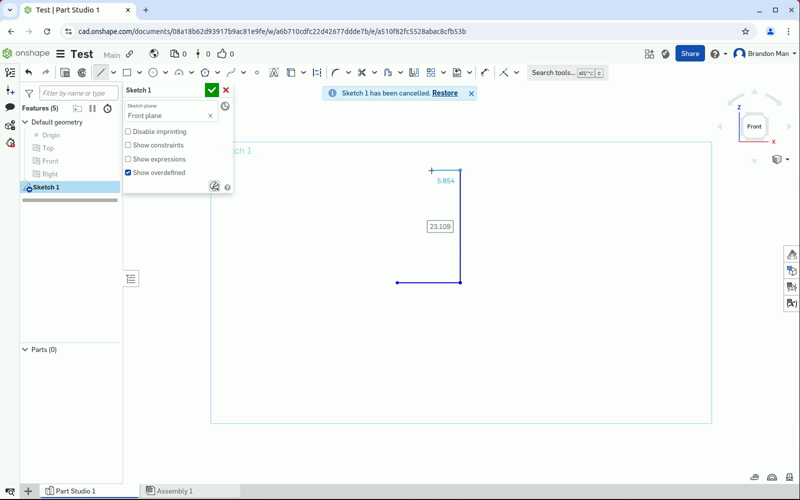
click(431, 170)
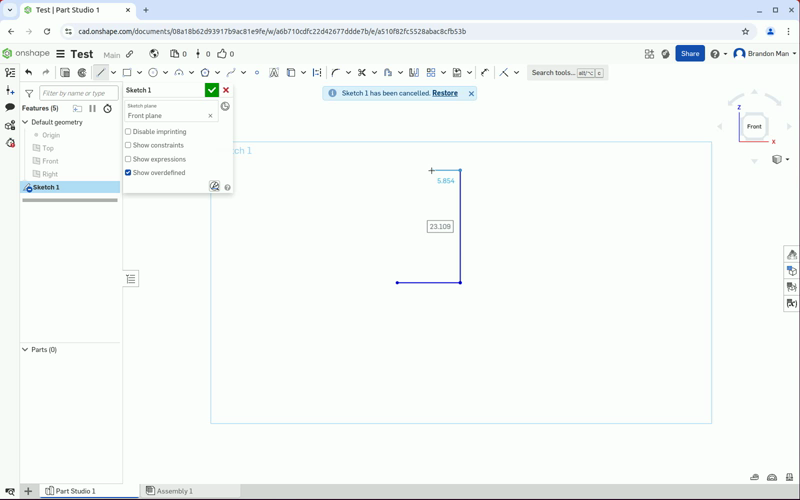
key_up(shift)
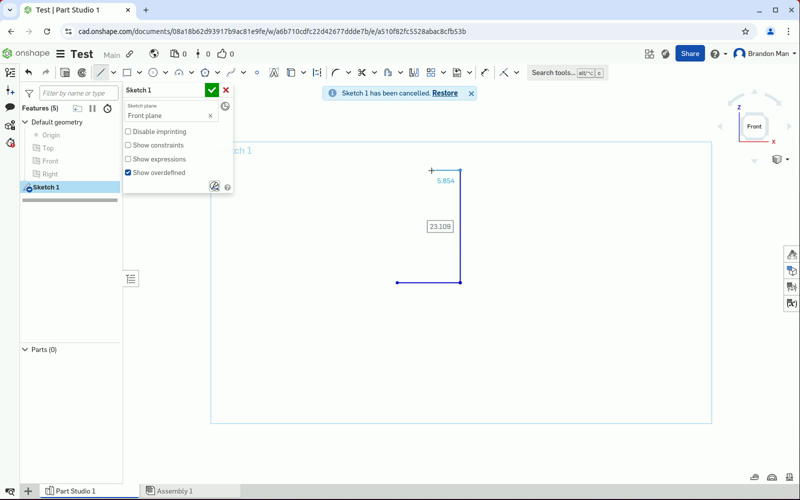
key_down(shift)
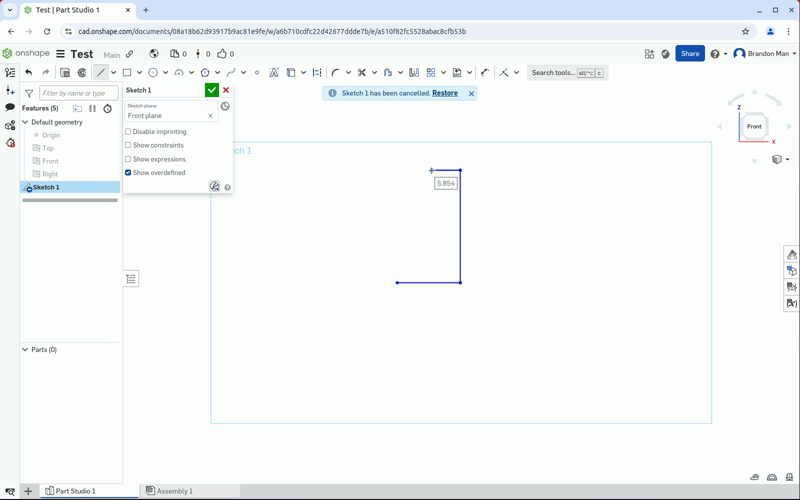
mouse_move(397, 282)
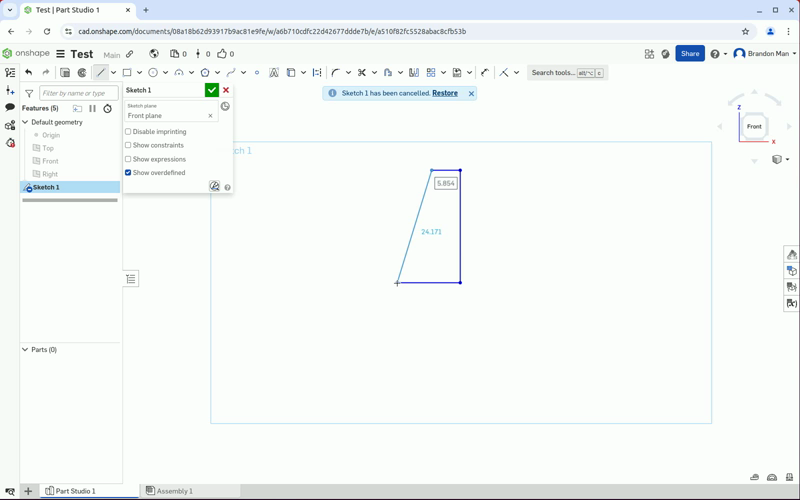
key_up(shift)
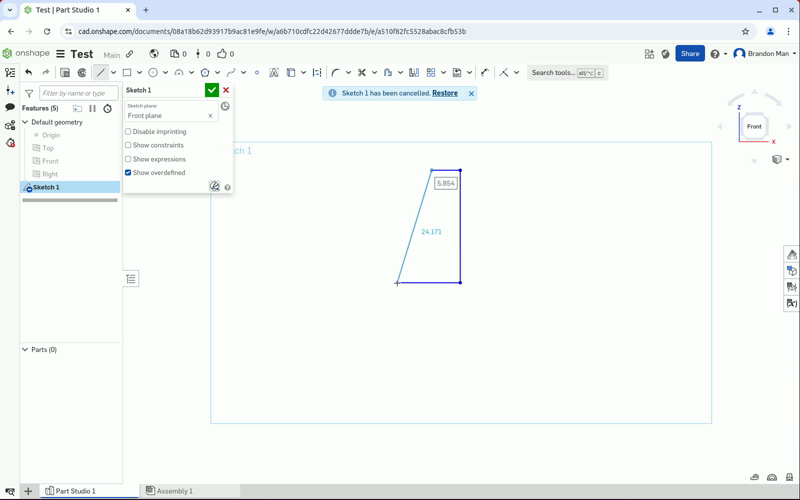
click(397, 282)
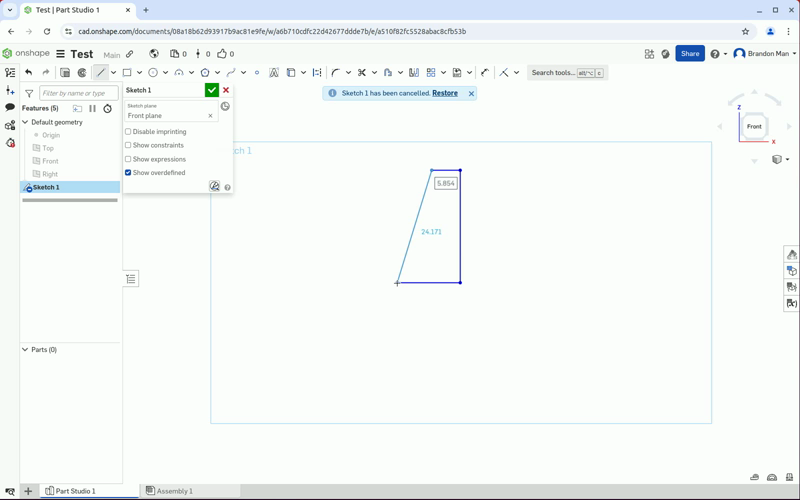
key(esc)
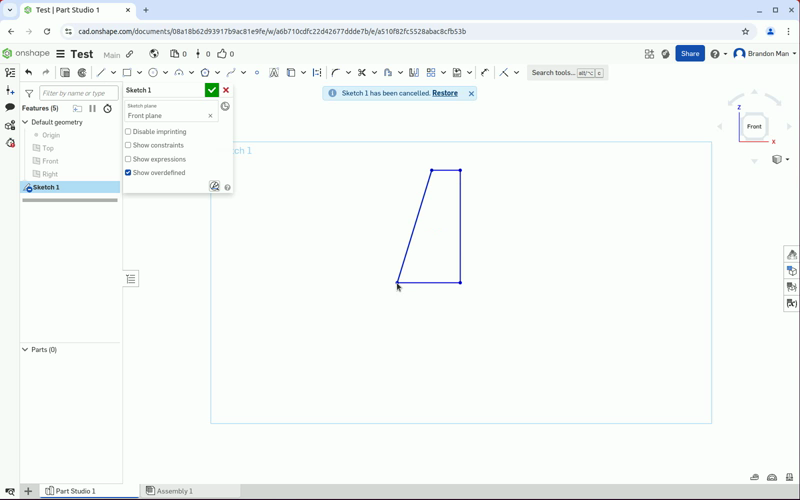
mouse_move(448, 223)
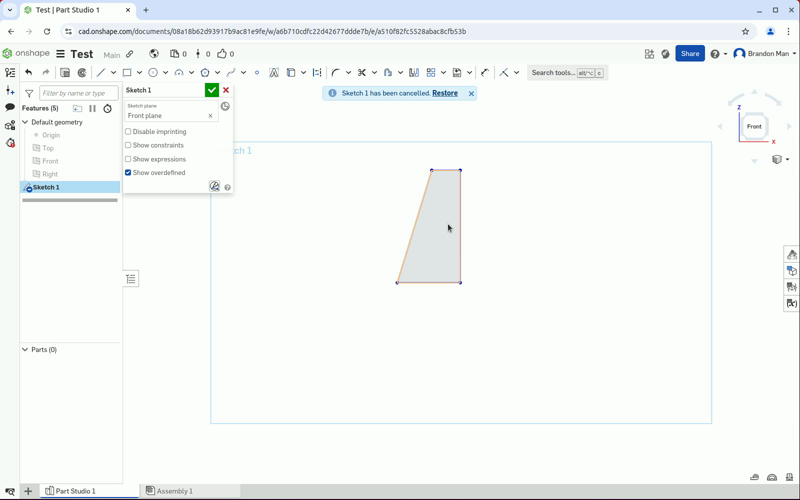
click(448, 223)
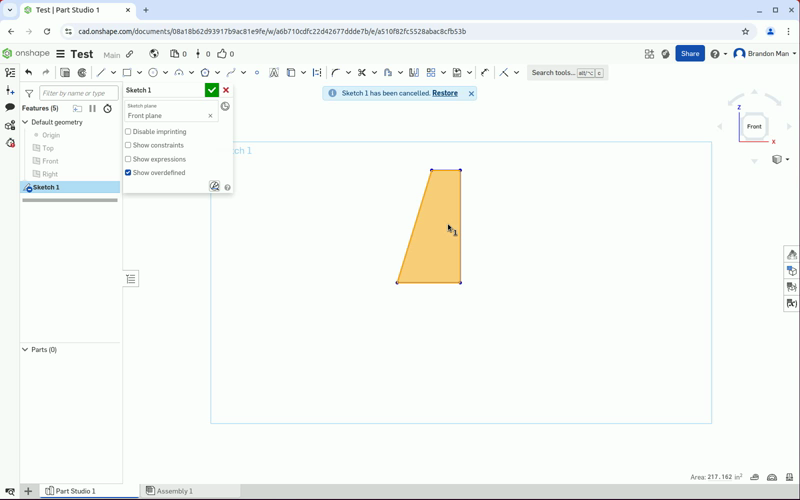
mouse_move(73, 352)
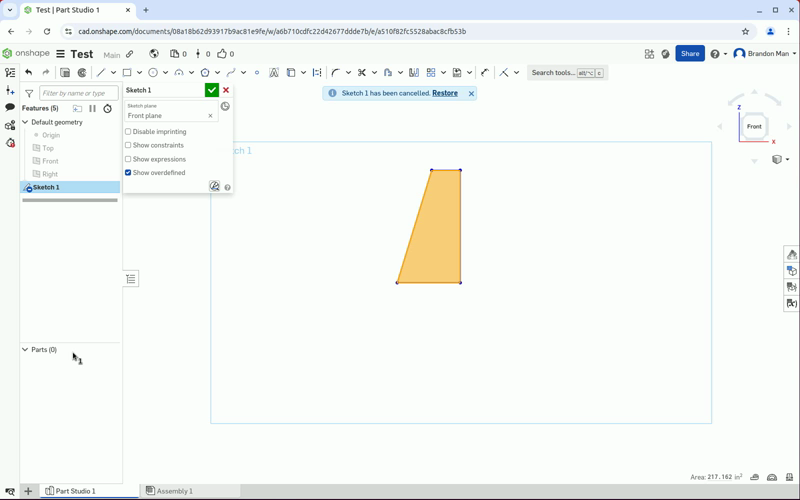
key(shift+y)
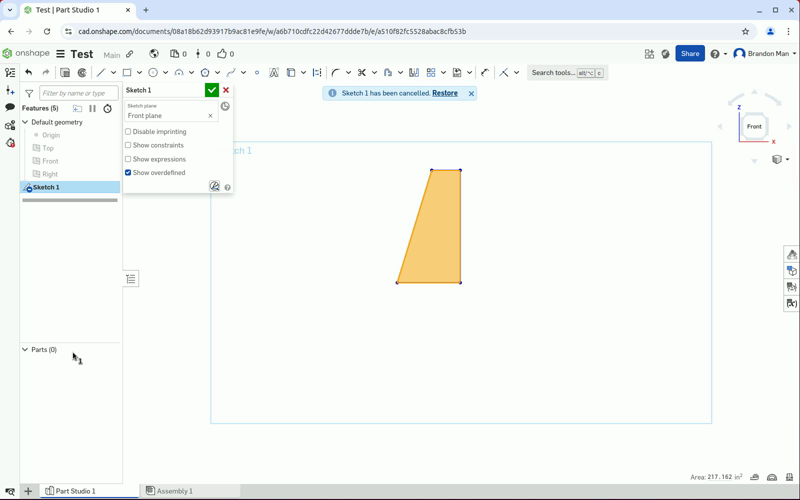
key(shift+e)
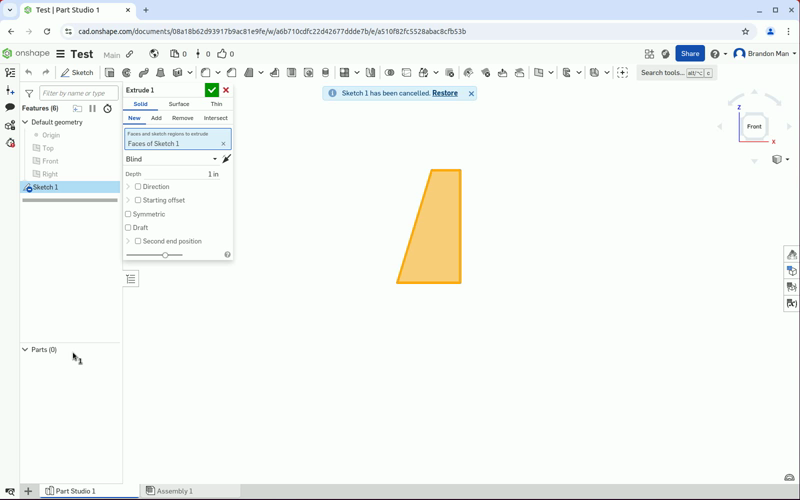
mouse_move(143, 106)
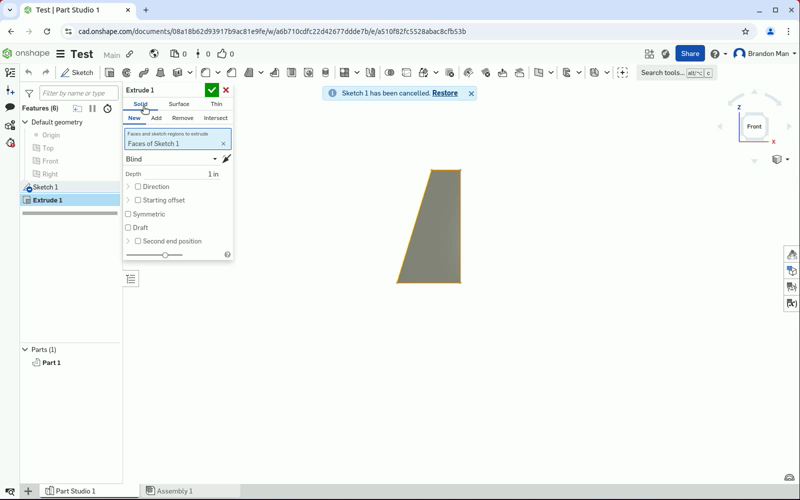
click(143, 106)
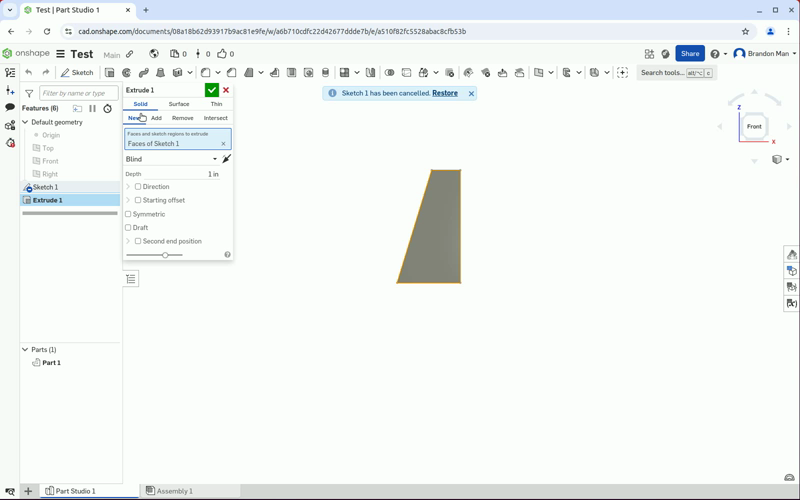
mouse_move(137, 120)
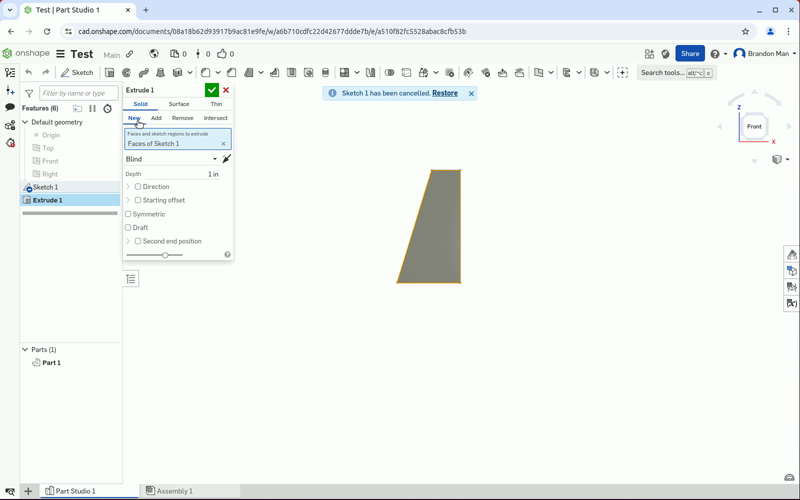
click(137, 120)
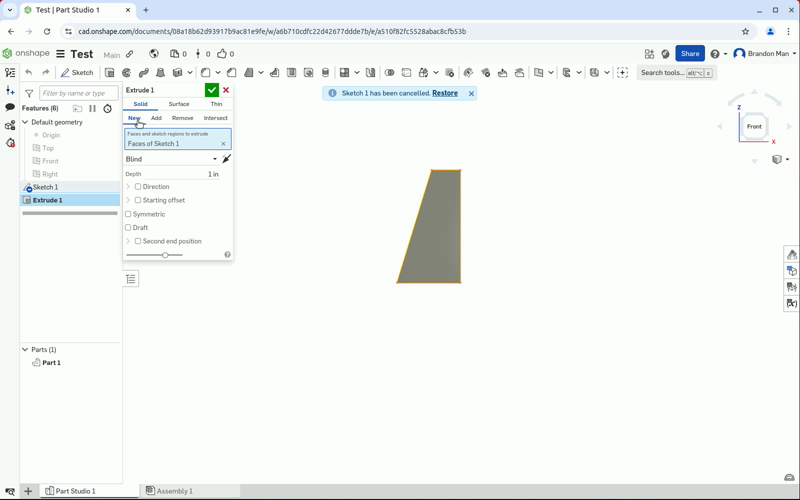
key(tab, 4)
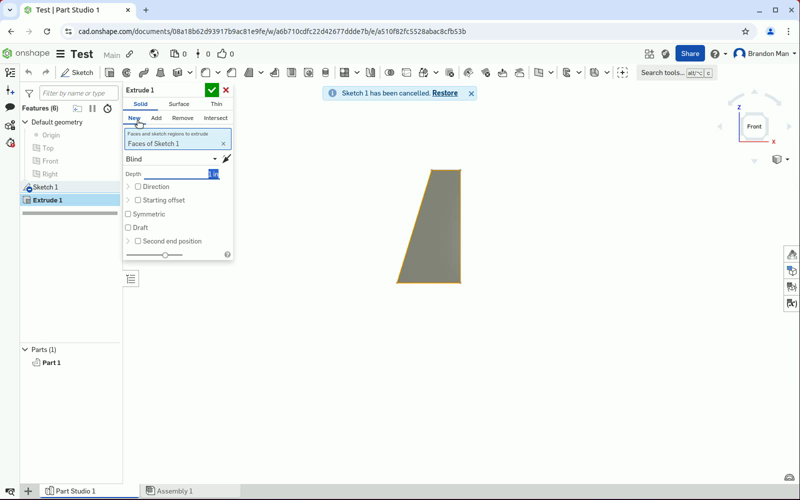
text(1.444)
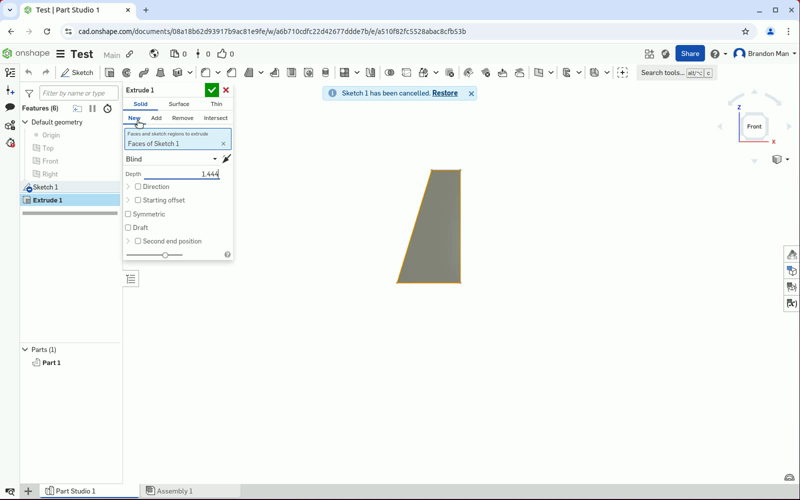
key(enter)
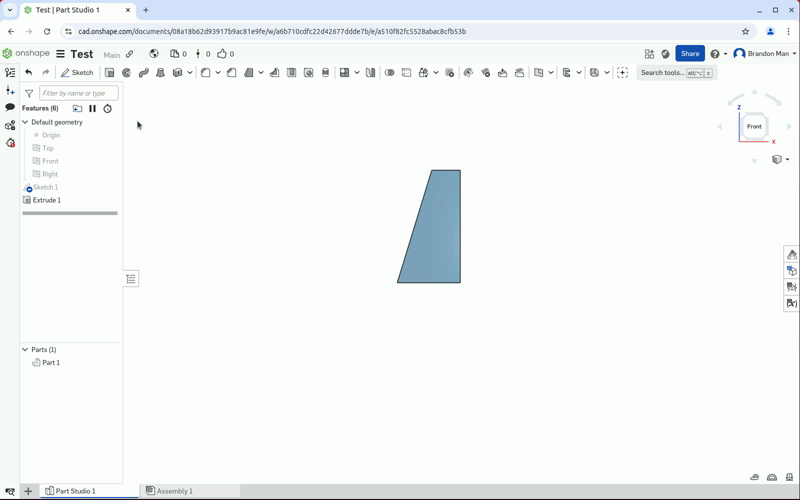
key(shift+h)
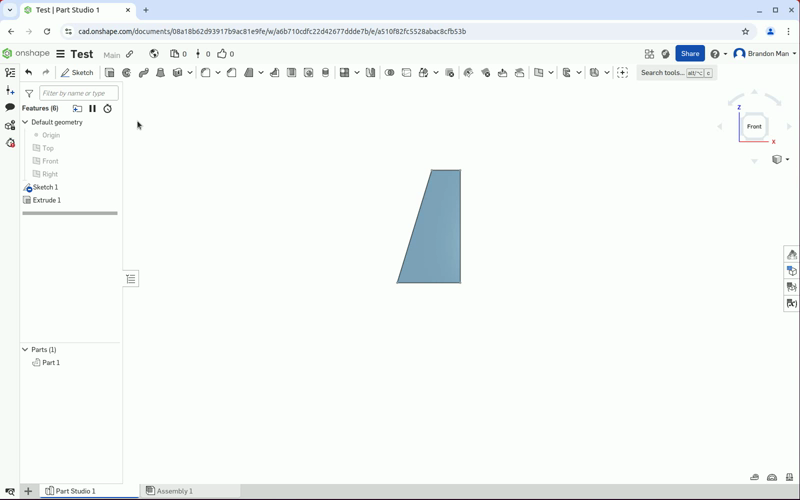
key(shift+h)
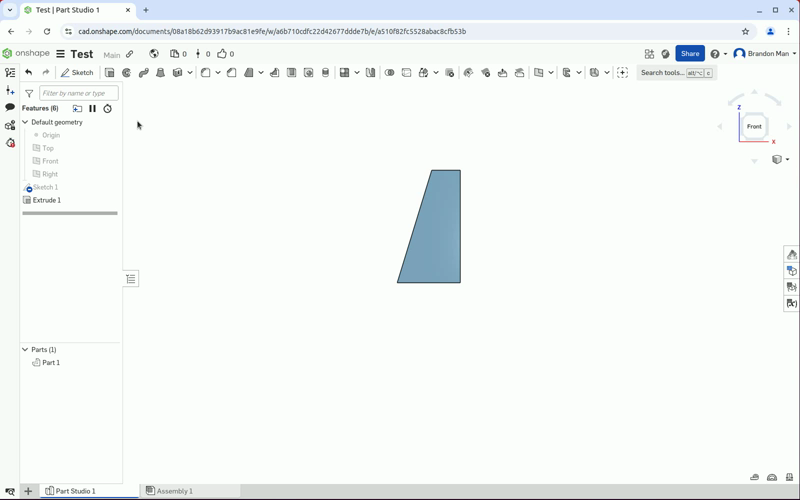
mouse_move(73, 189)
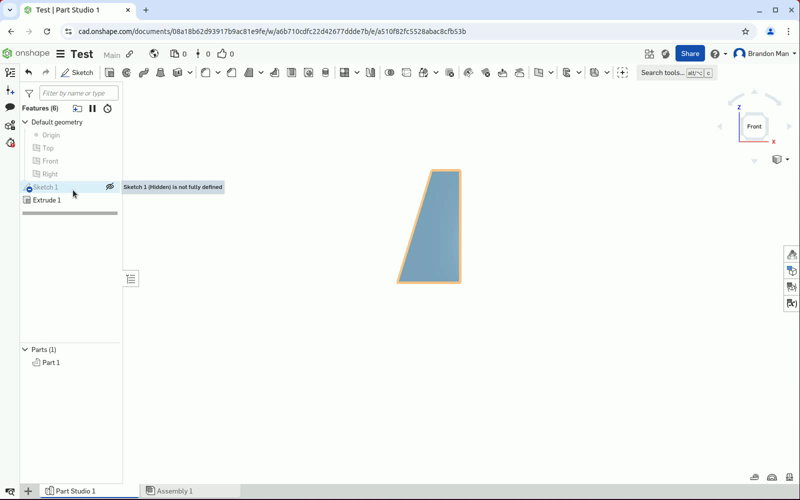
click(73, 189)
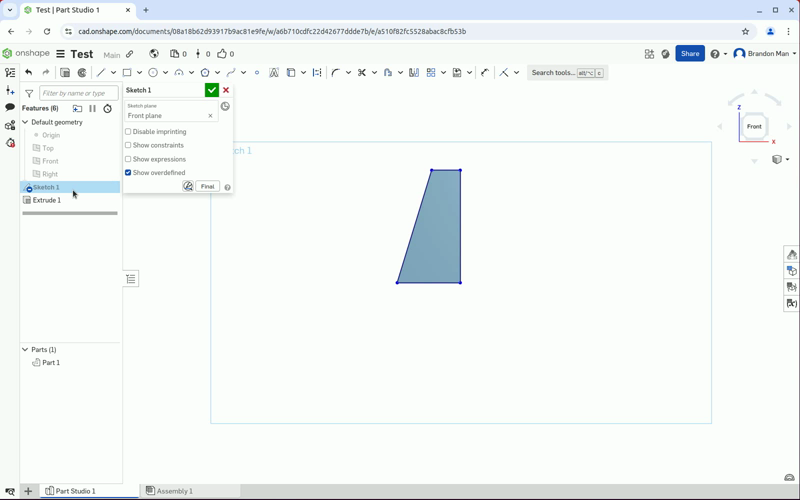
mouse_move(229, 92)
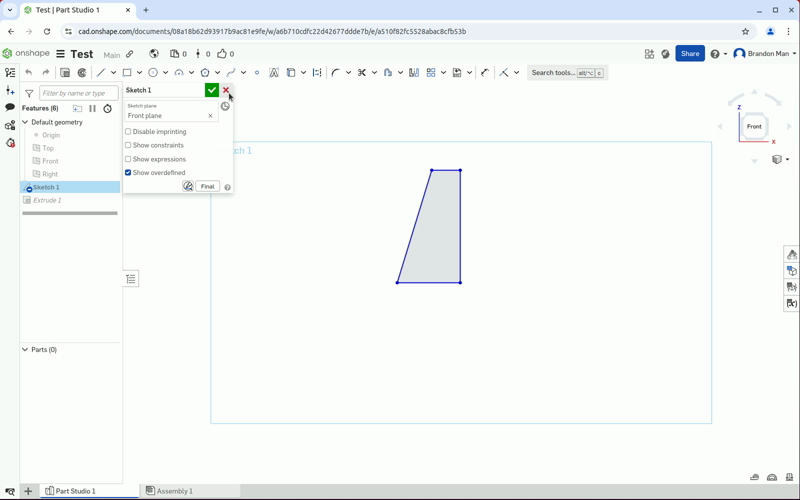
click(229, 92)
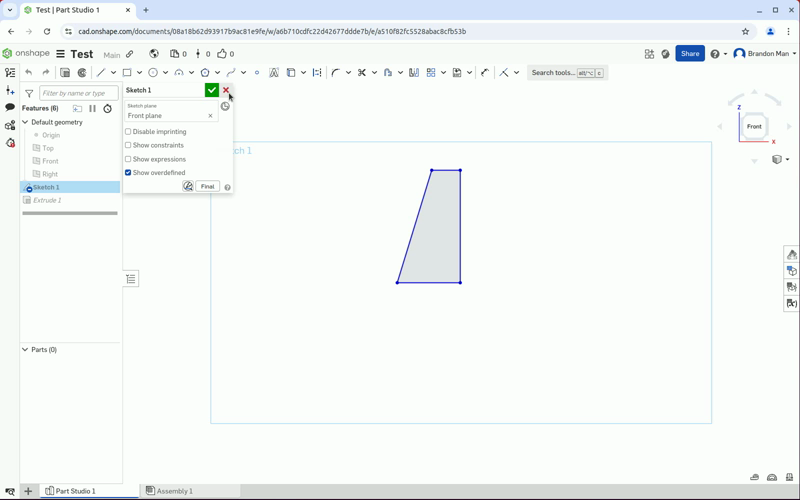
key(shift+s)
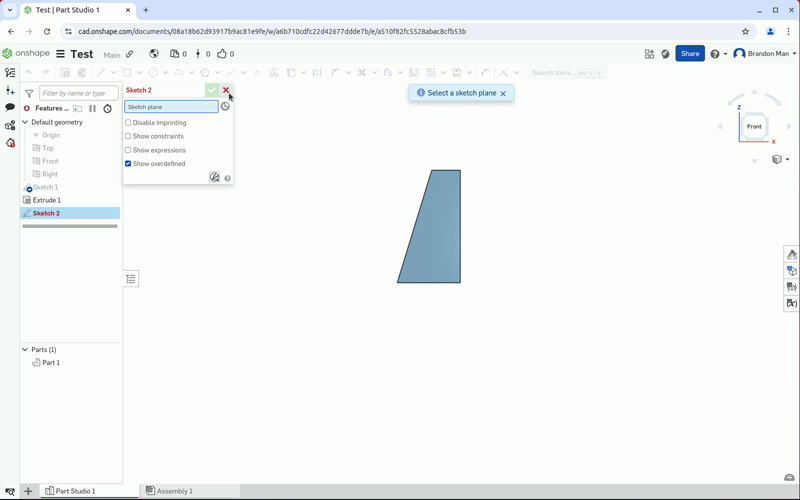
mouse_move(73, 163)
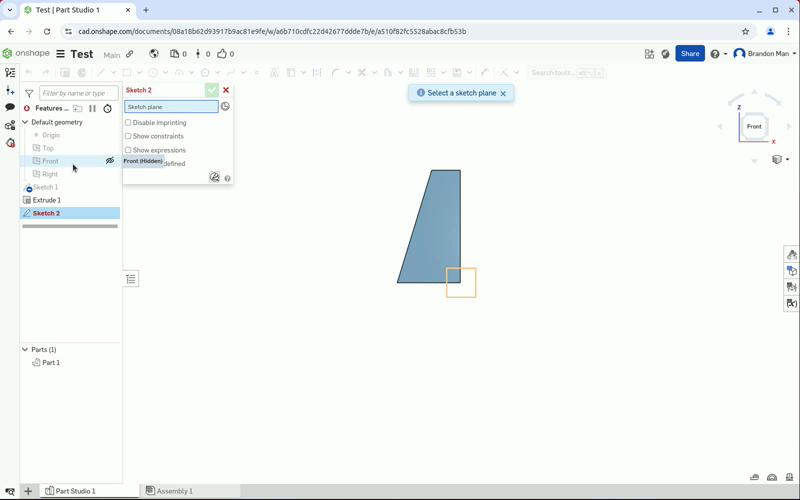
click(73, 163)
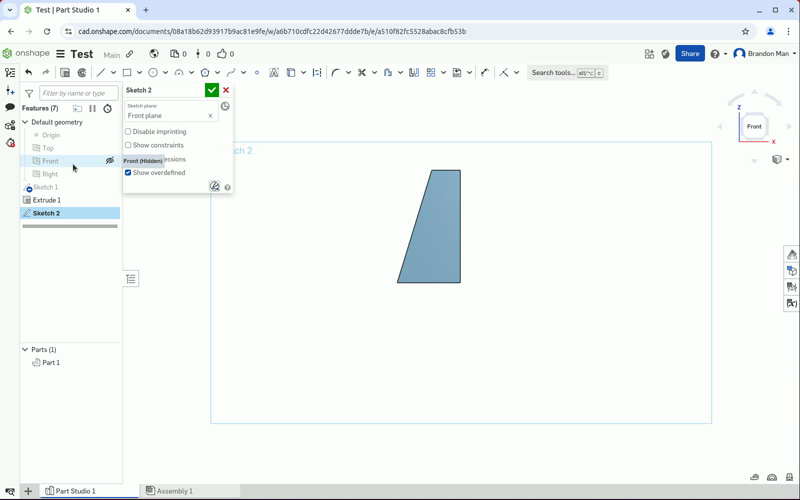
mouse_move(73, 352)
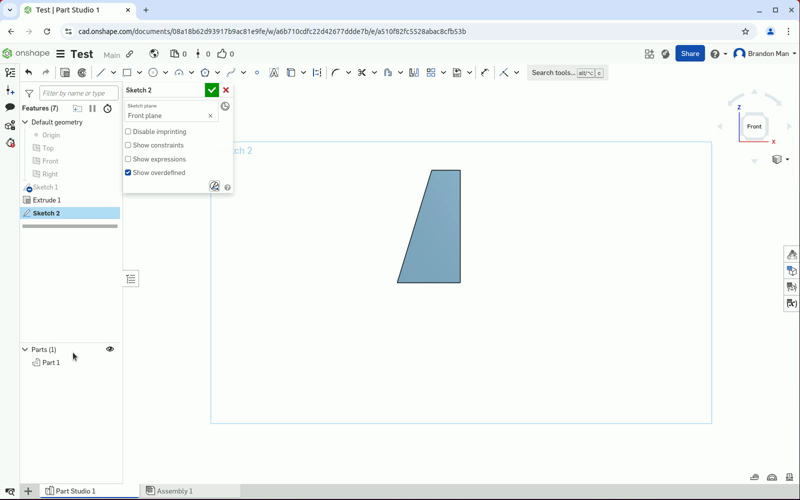
key(y)
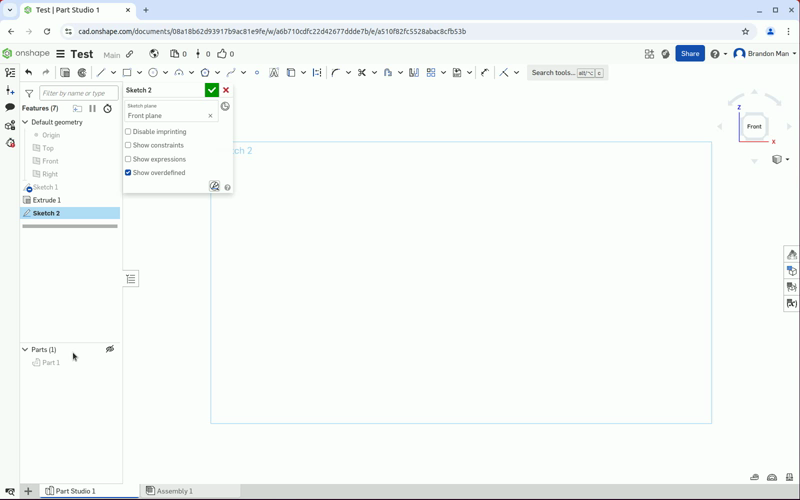
key(l)
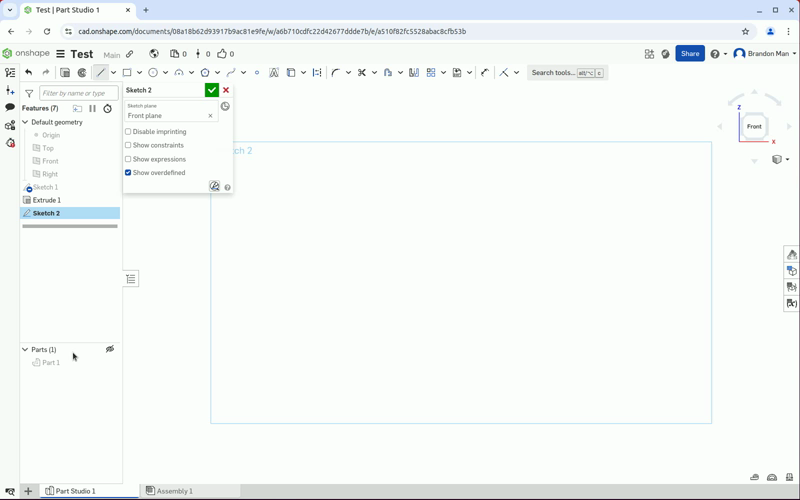
key_down(shift)
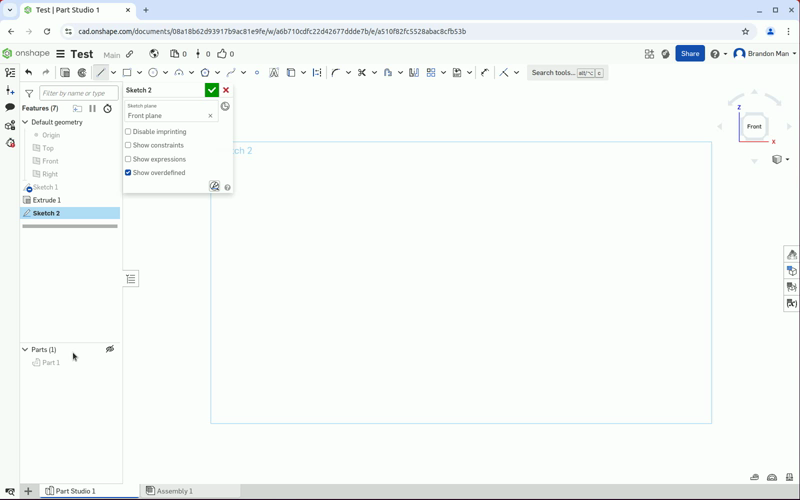
mouse_move(460, 282)
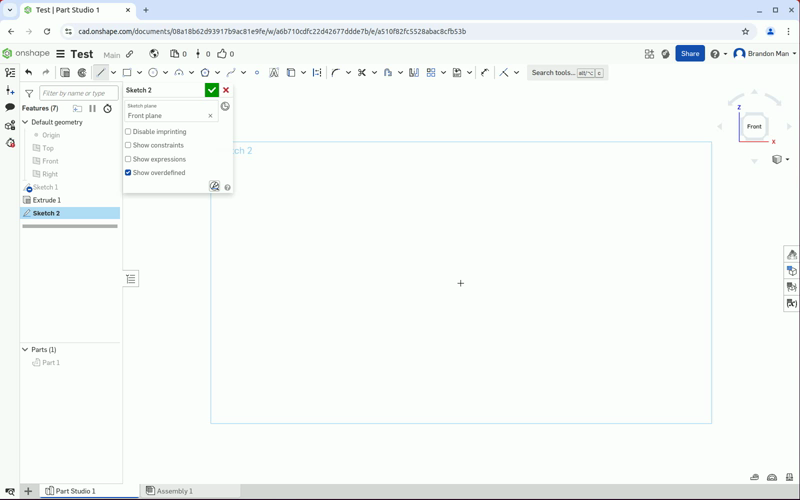
click(460, 282)
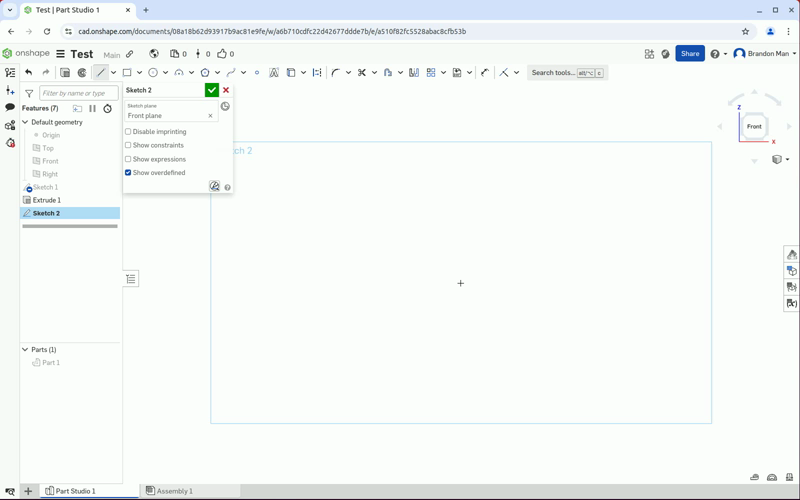
key_up(shift)
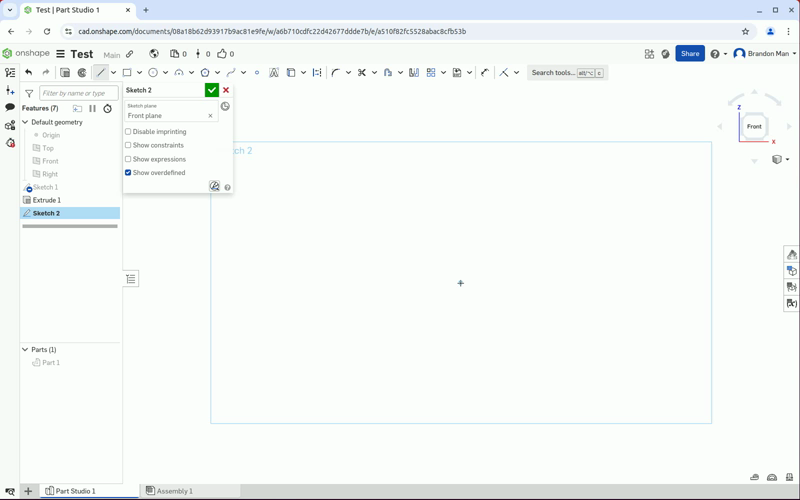
key_down(shift)
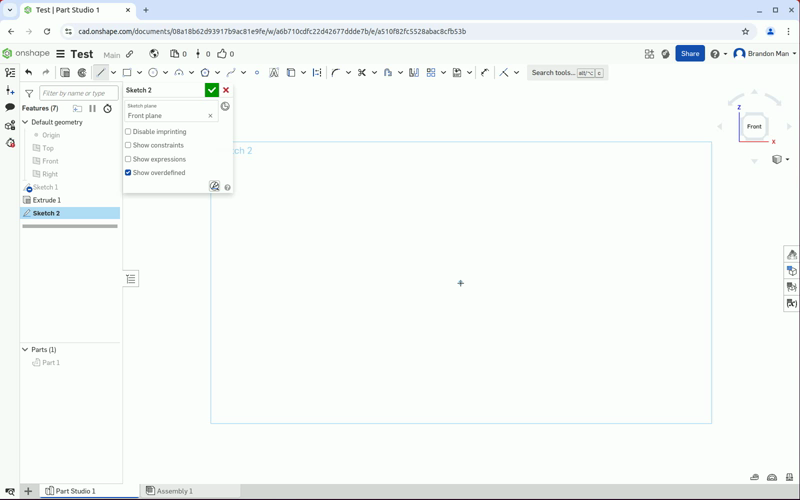
mouse_move(523, 282)
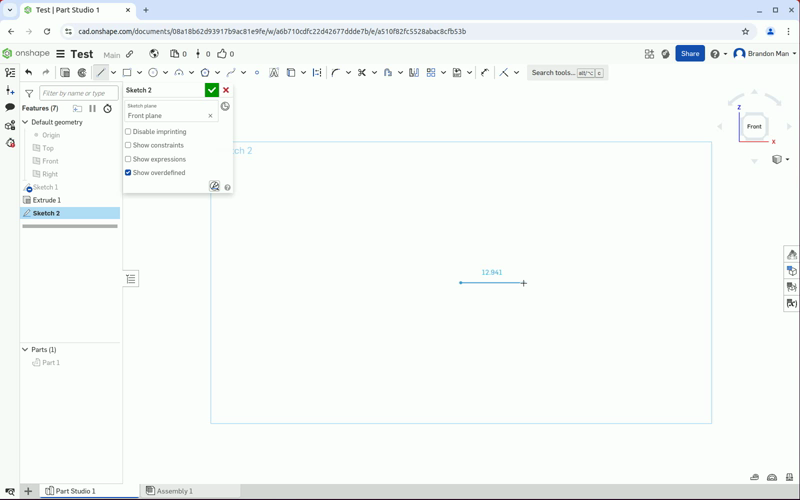
click(523, 282)
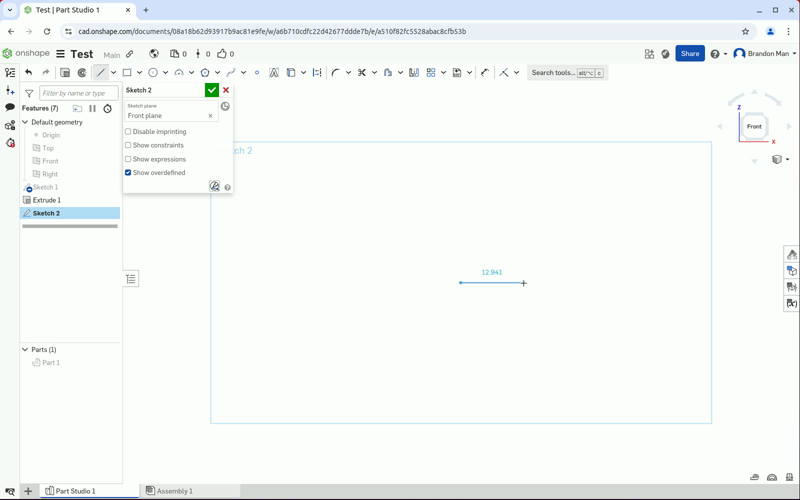
key_up(shift)
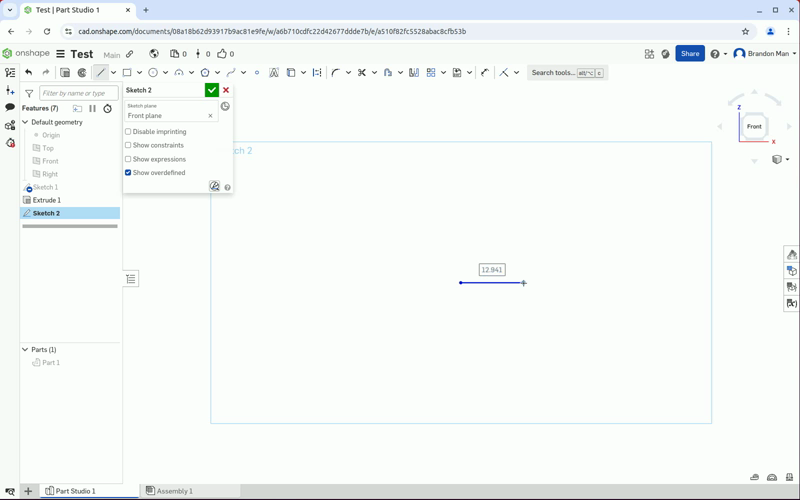
key_down(shift)
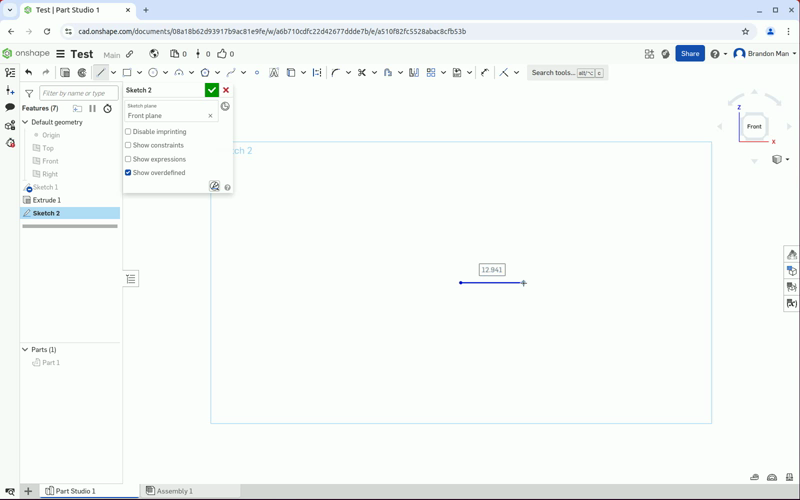
mouse_move(489, 170)
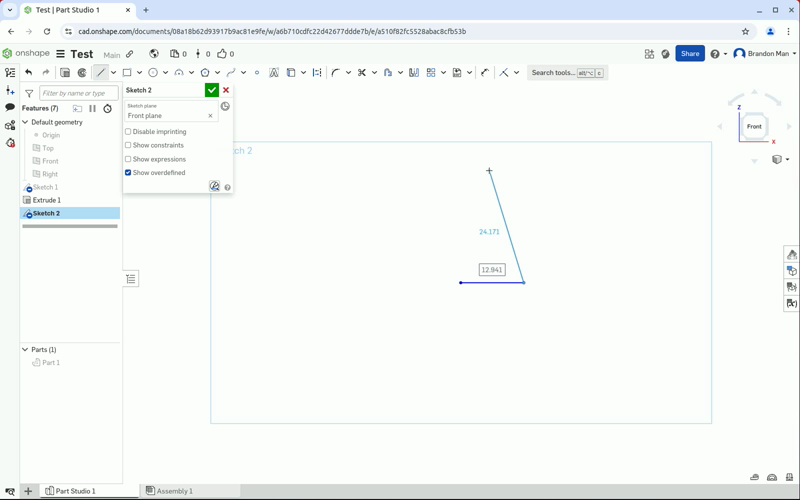
click(489, 170)
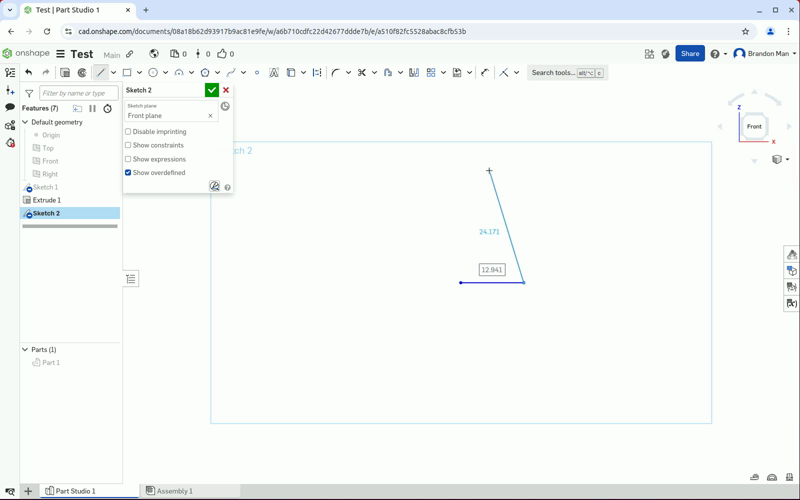
key_up(shift)
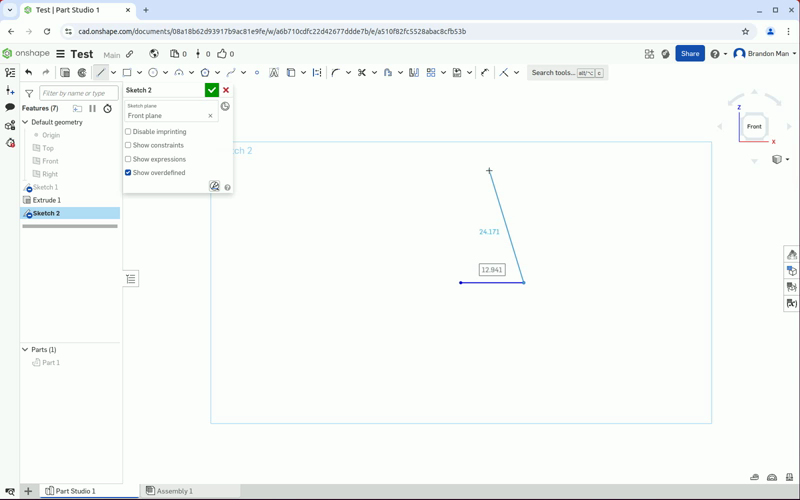
key_down(shift)
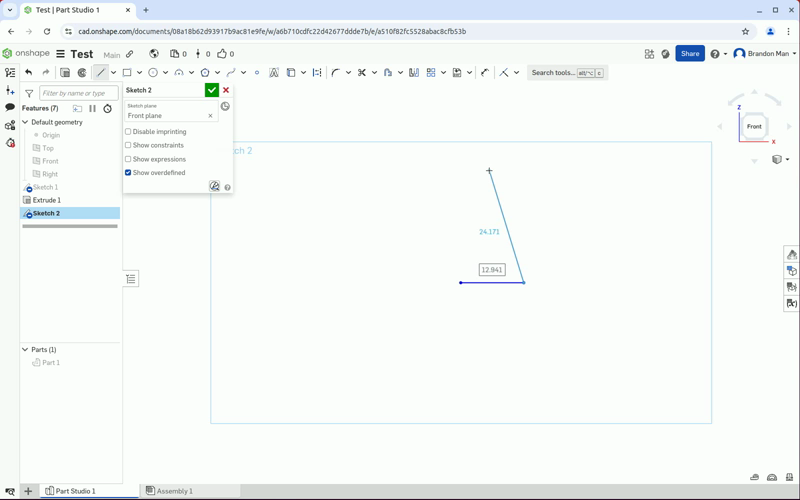
mouse_move(519, 170)
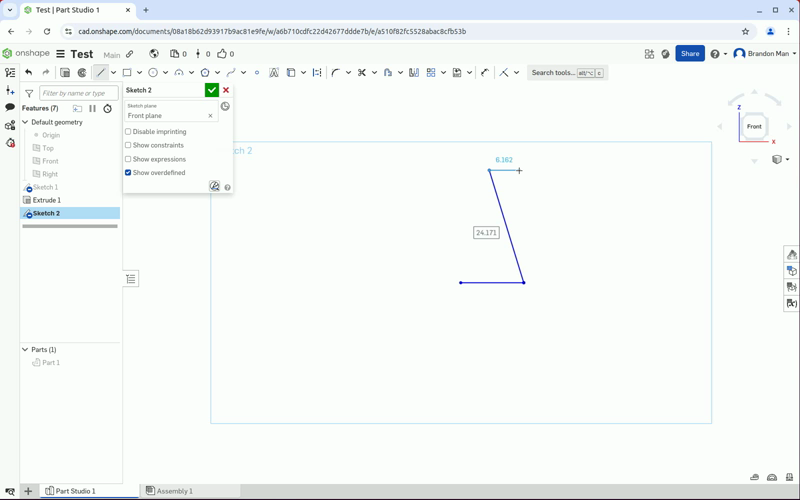
mouse_move(460, 170)
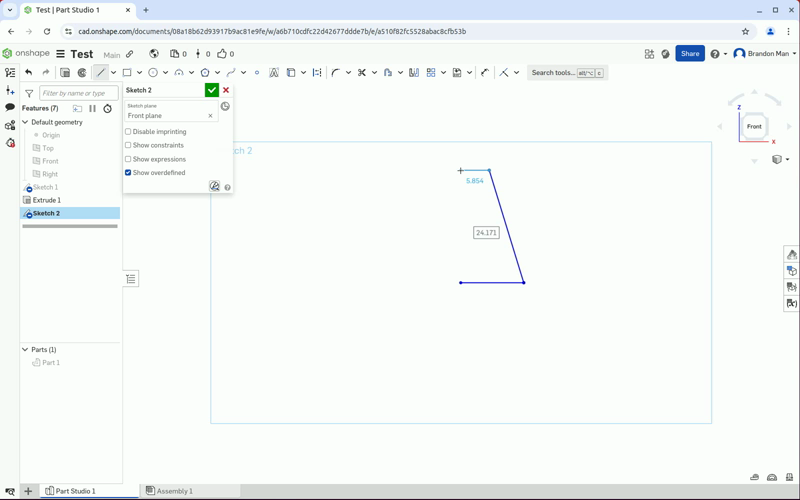
click(460, 170)
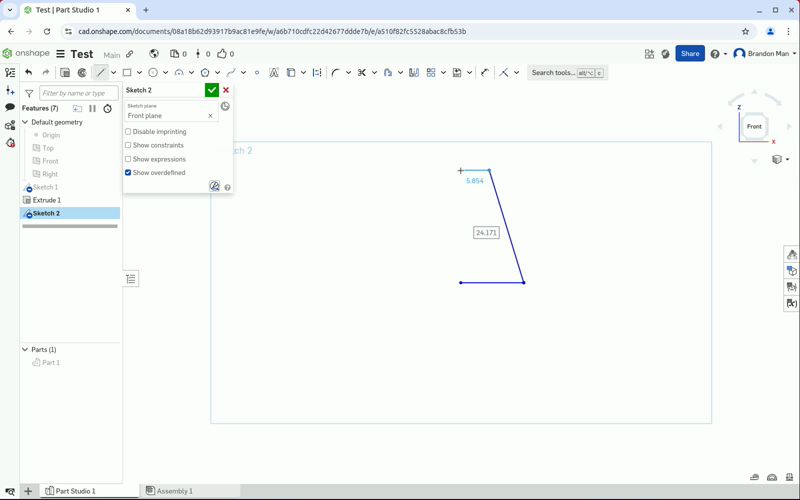
key_up(shift)
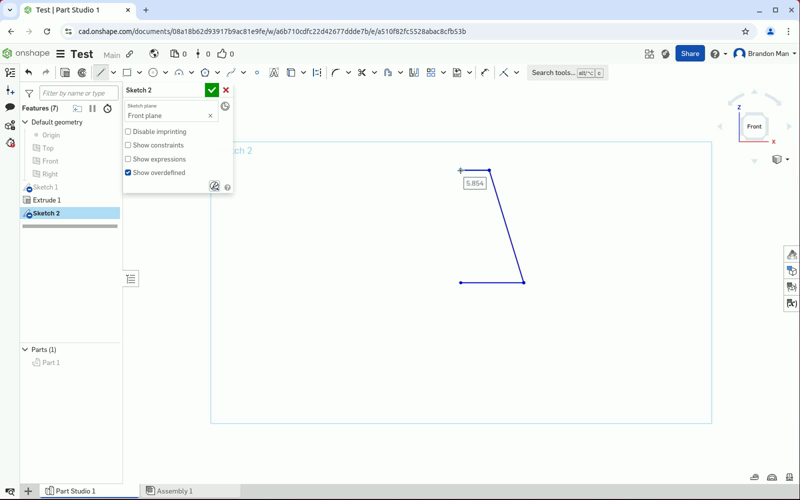
key_down(shift)
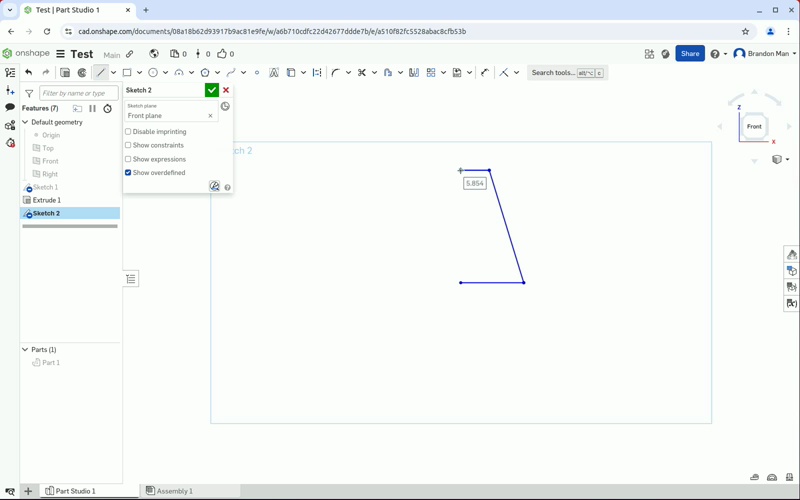
mouse_move(460, 282)
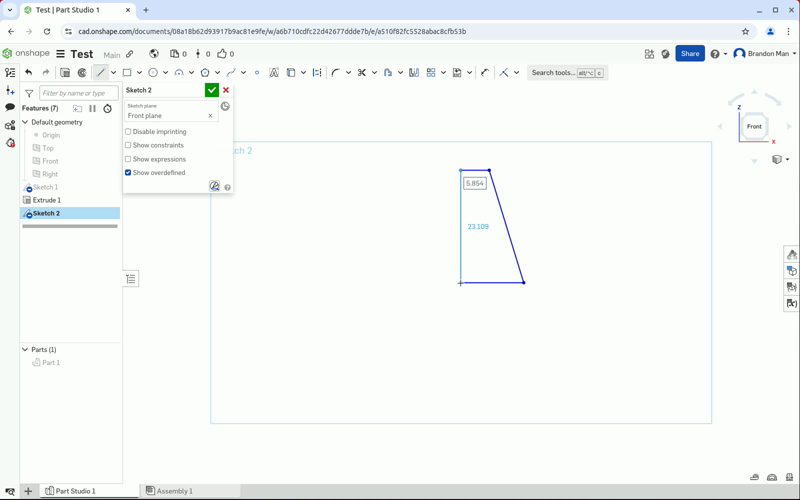
key_up(shift)
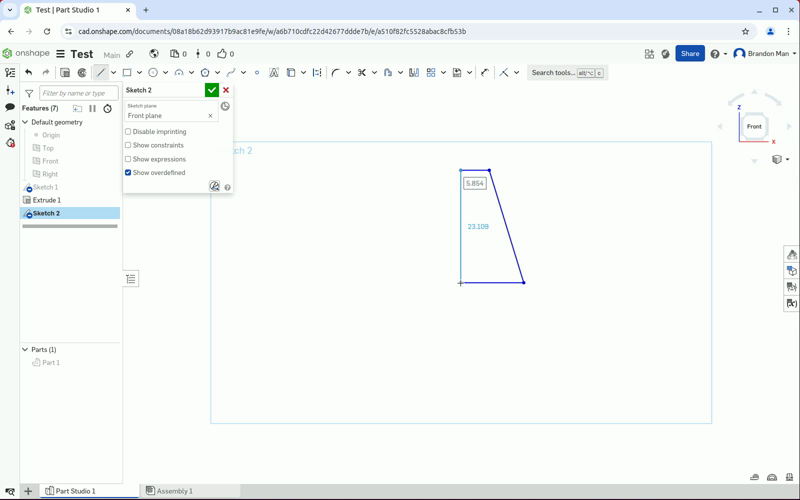
click(460, 282)
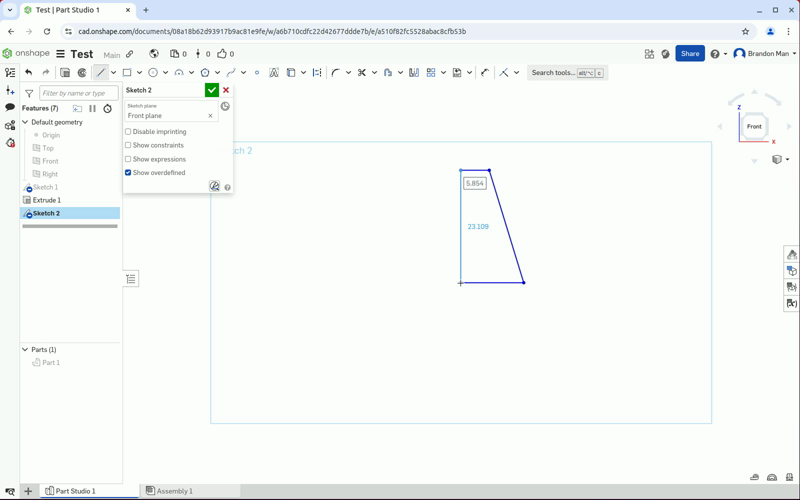
key(esc)
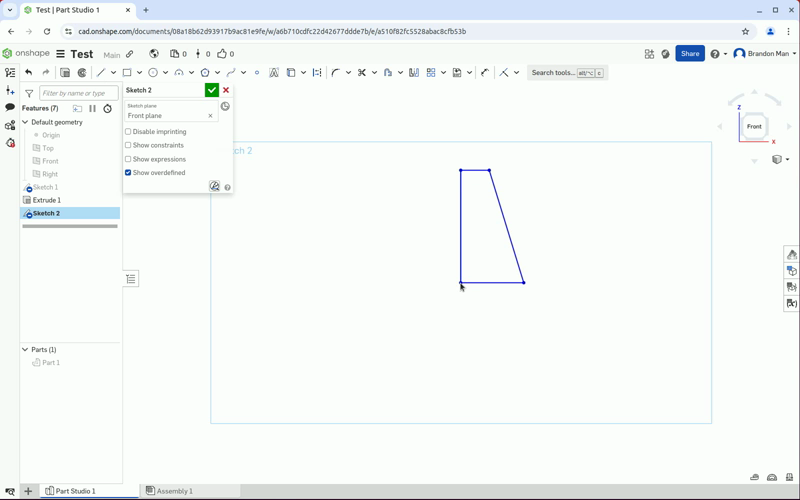
mouse_move(482, 270)
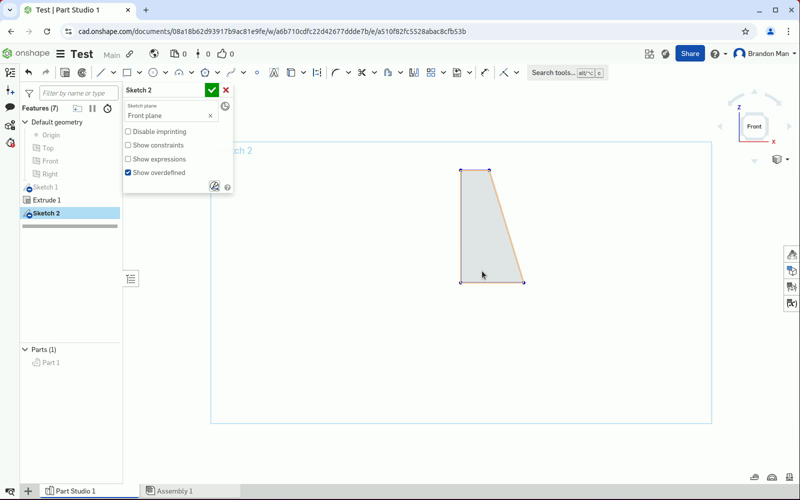
click(482, 270)
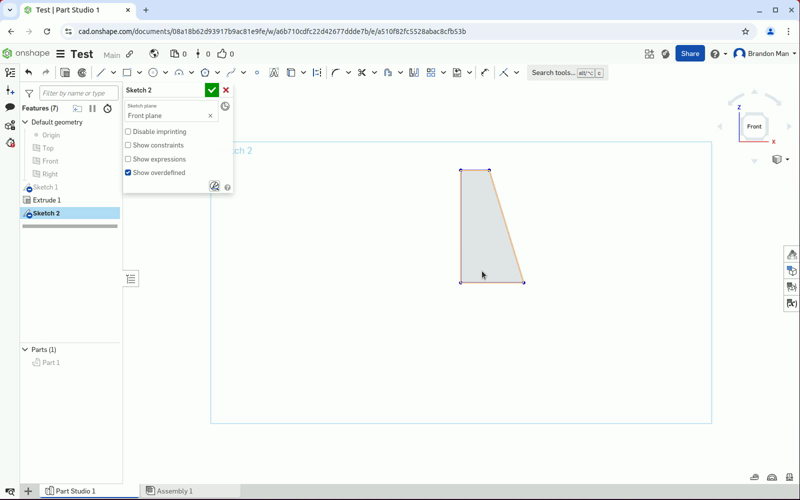
mouse_move(73, 352)
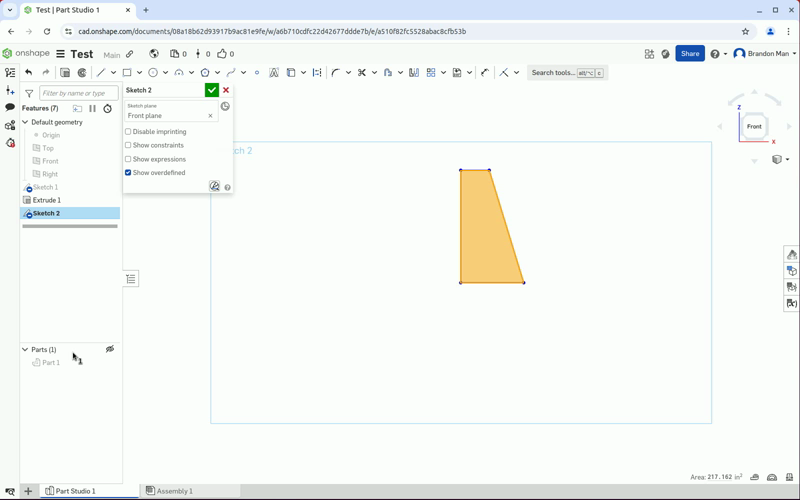
key(shift+y)
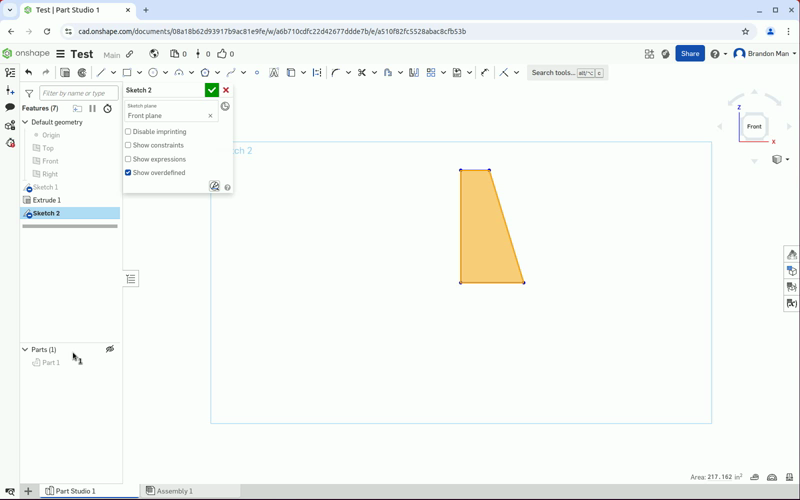
key(shift+e)
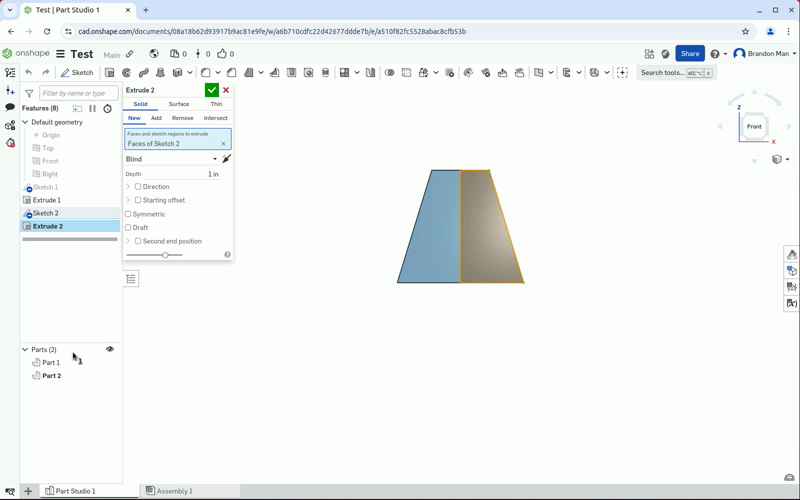
mouse_move(143, 106)
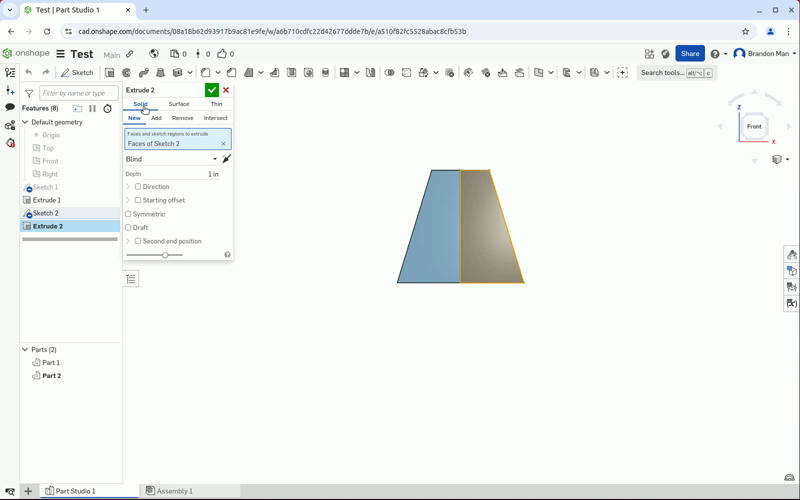
click(143, 106)
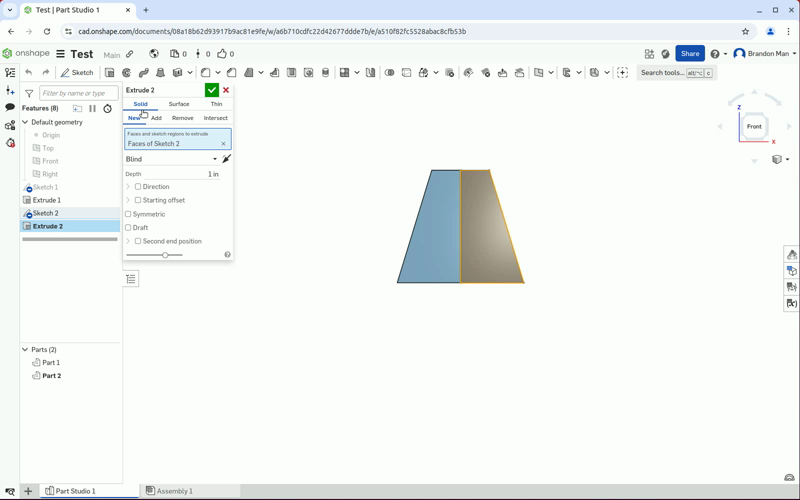
mouse_move(137, 120)
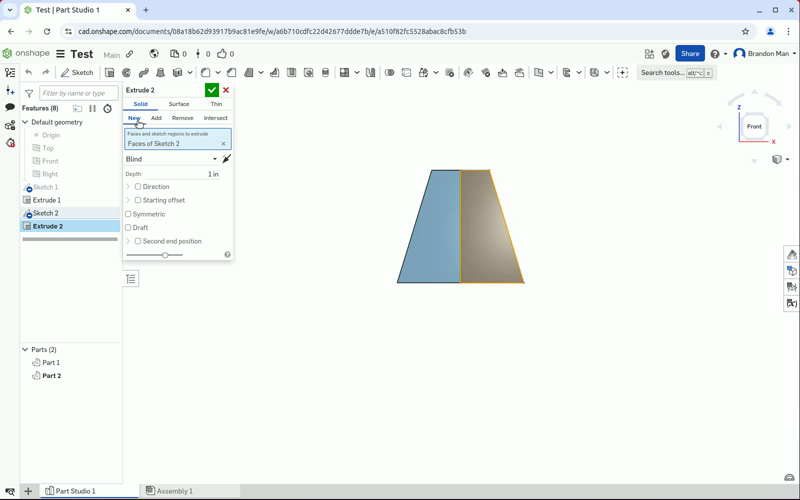
click(137, 120)
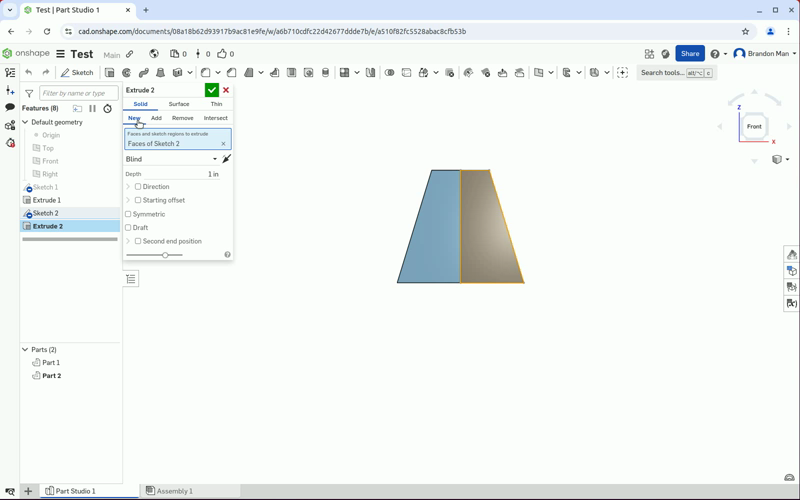
key(tab, 4)
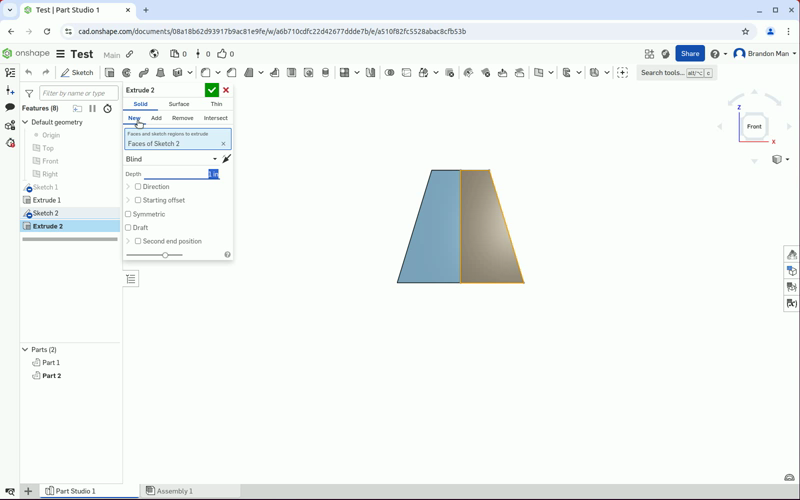
text(1.444)
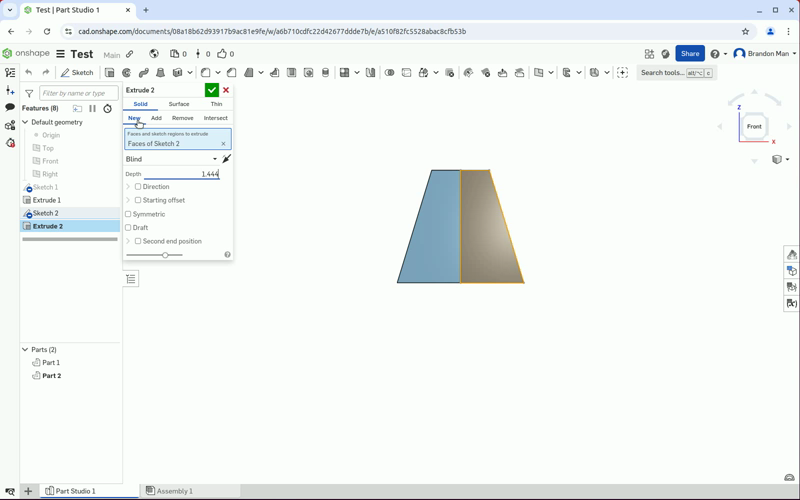
key(enter)
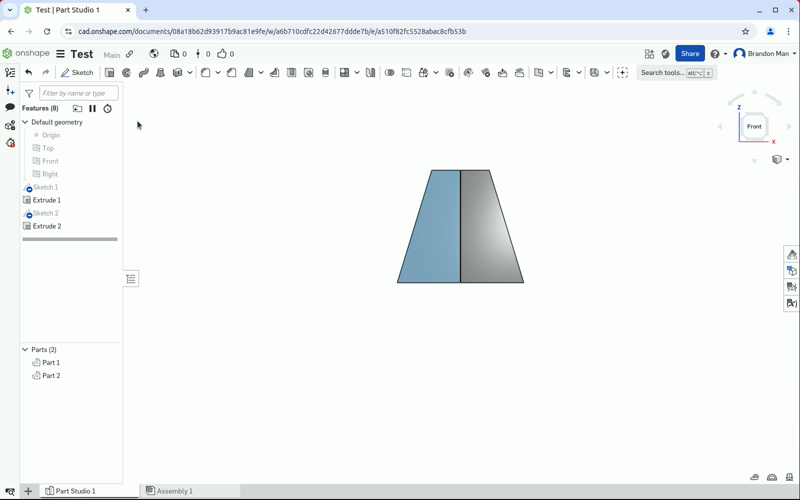
key(shift+h)
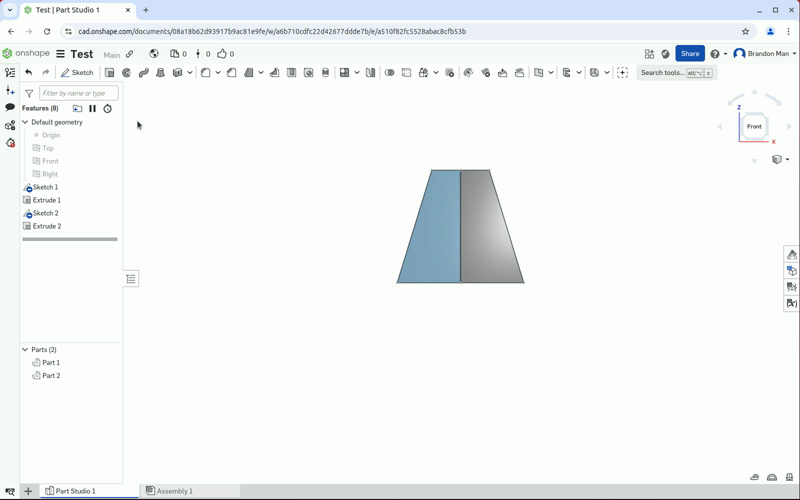
key(shift+h)
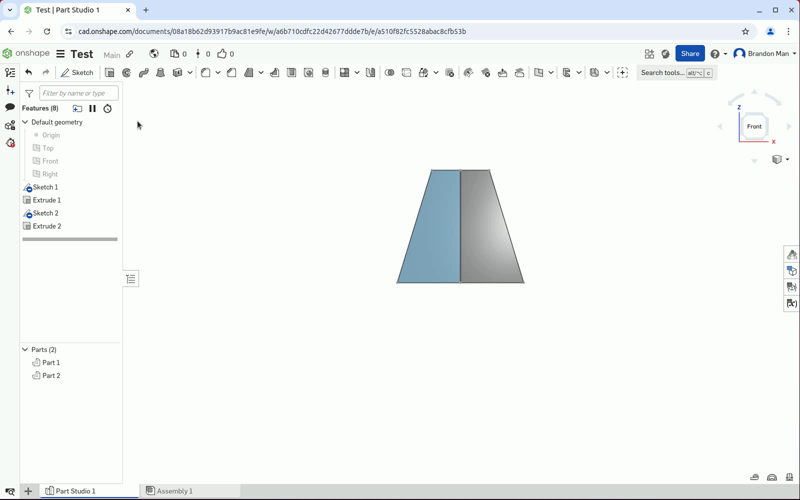
key(shift+7)
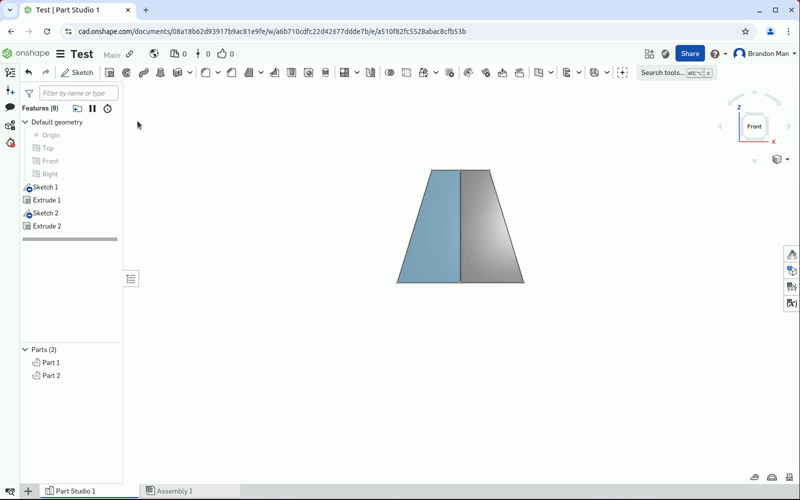
key(left, 2)
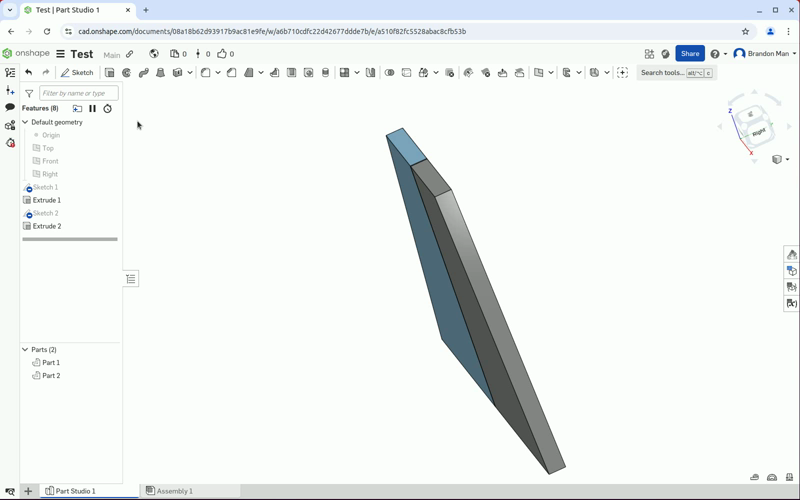
key(down, 2)
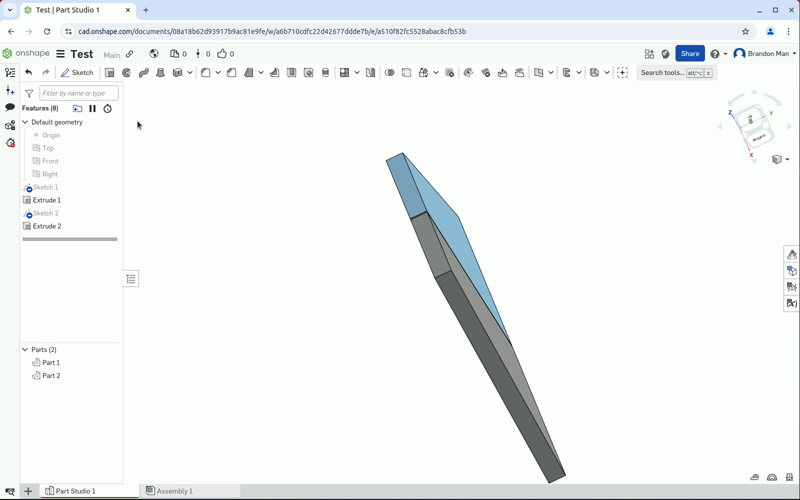
key(up, 2)
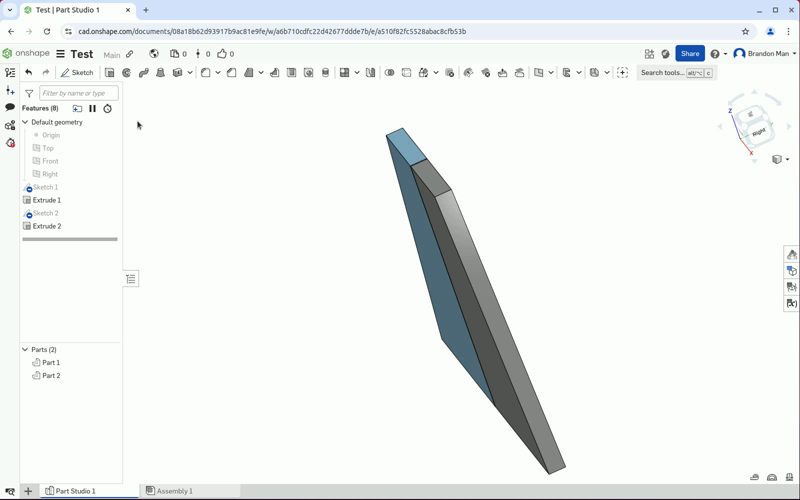
key(right, 2)
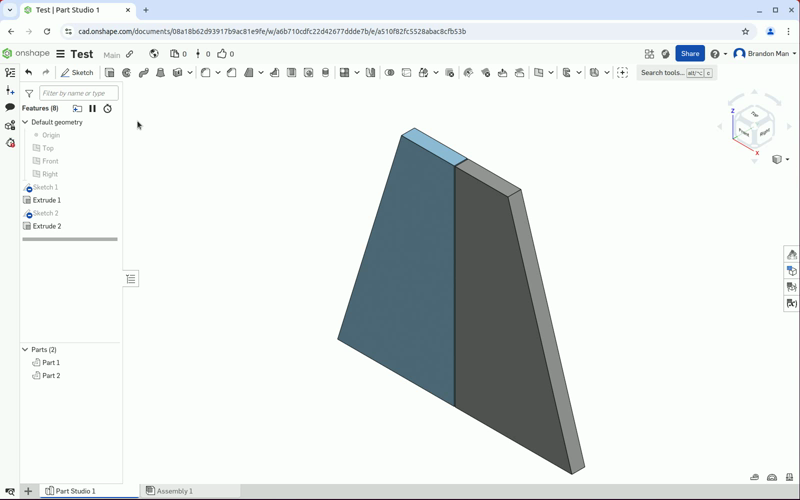
mouse_move(73, 189)
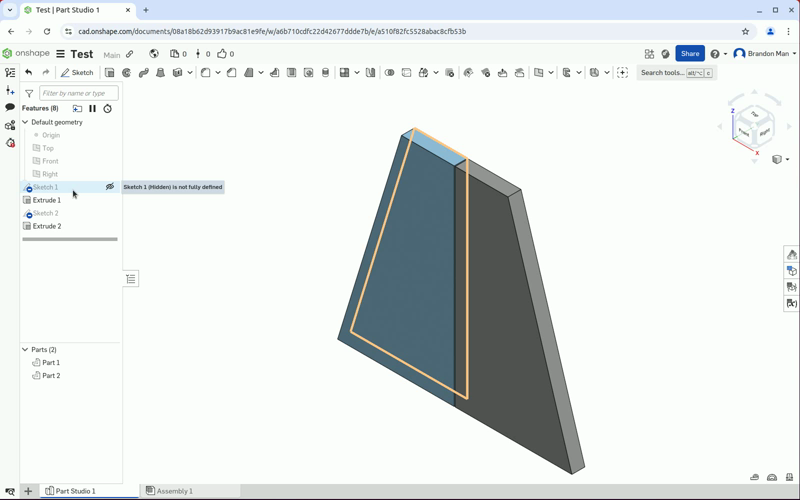
click(73, 189)